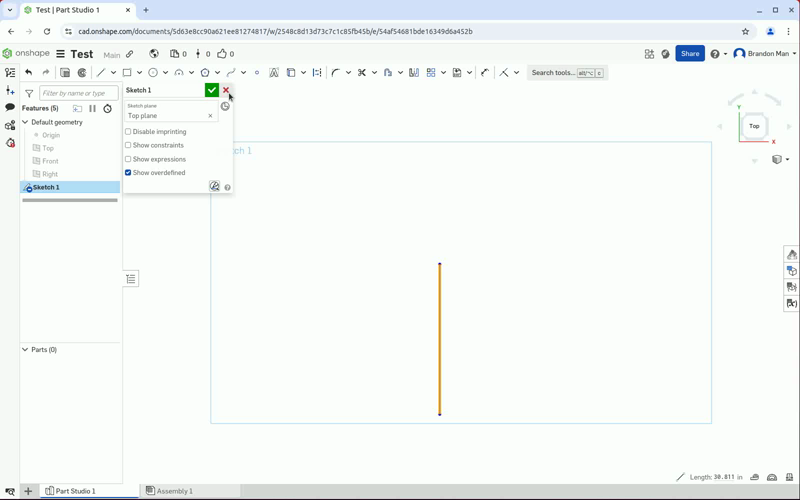
key(shift+h)
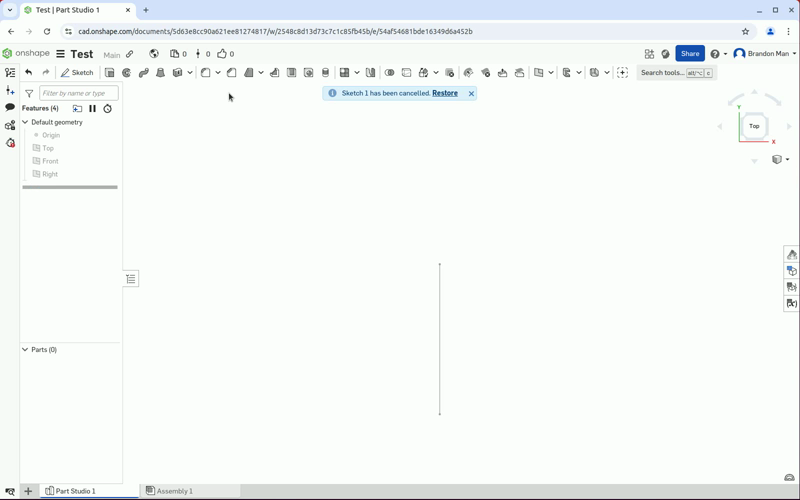
mouse_move(73, 352)
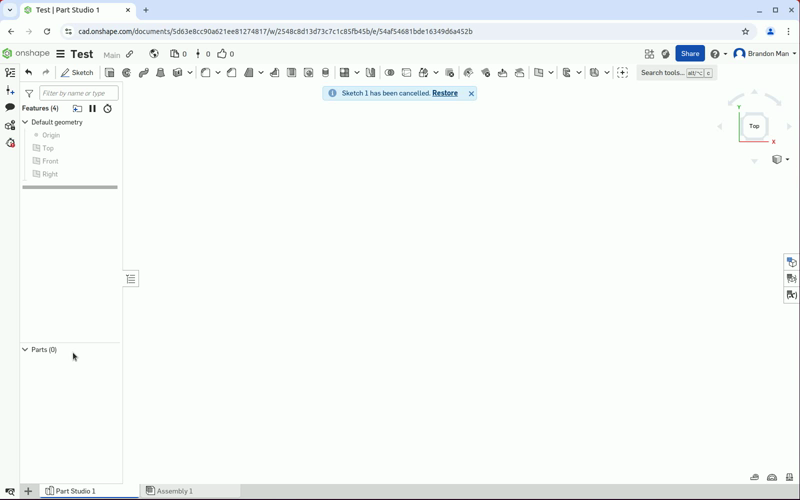
key(y)
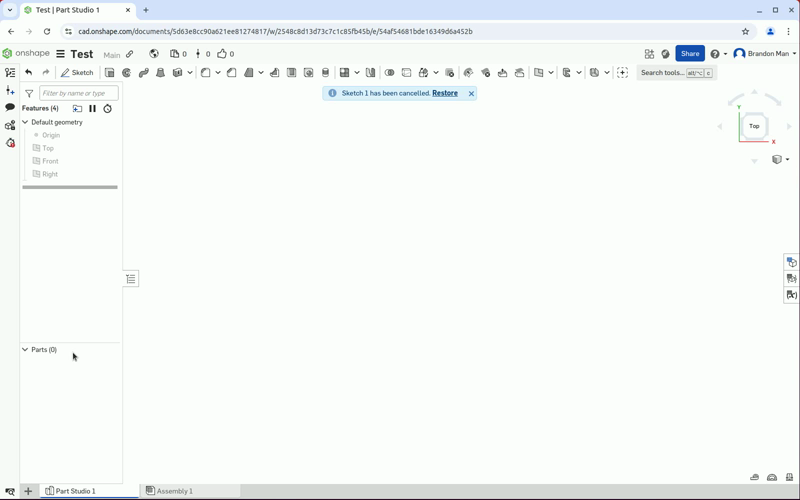
key(shift+p)
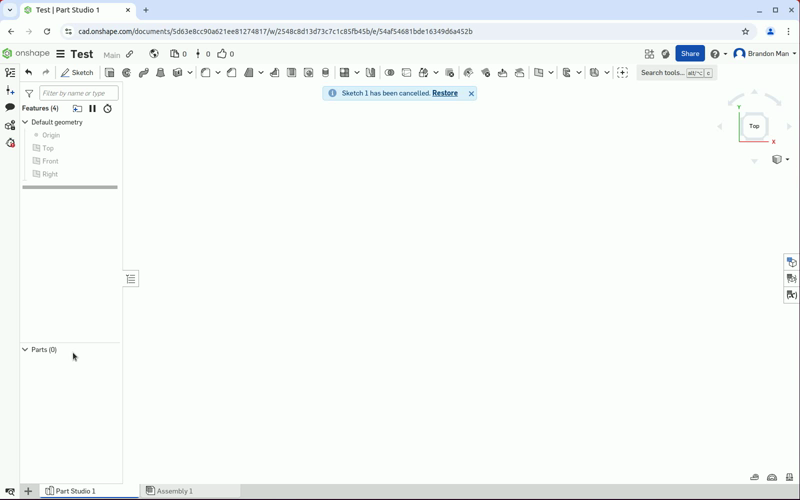
key(space)
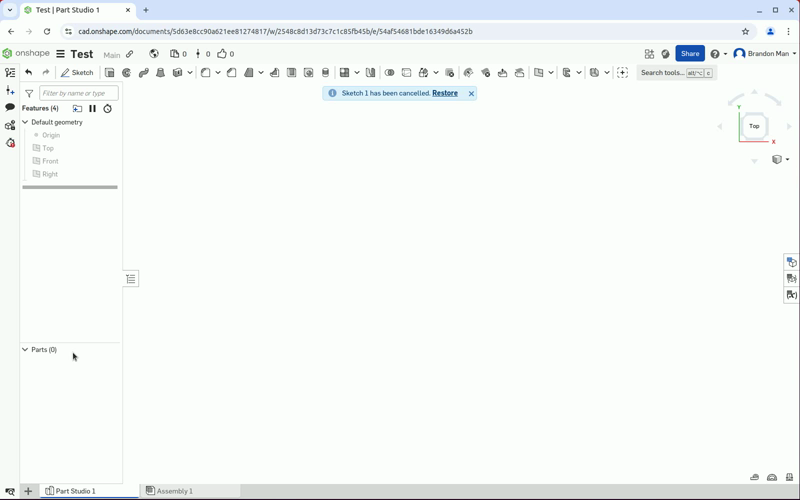
key_down(shift)
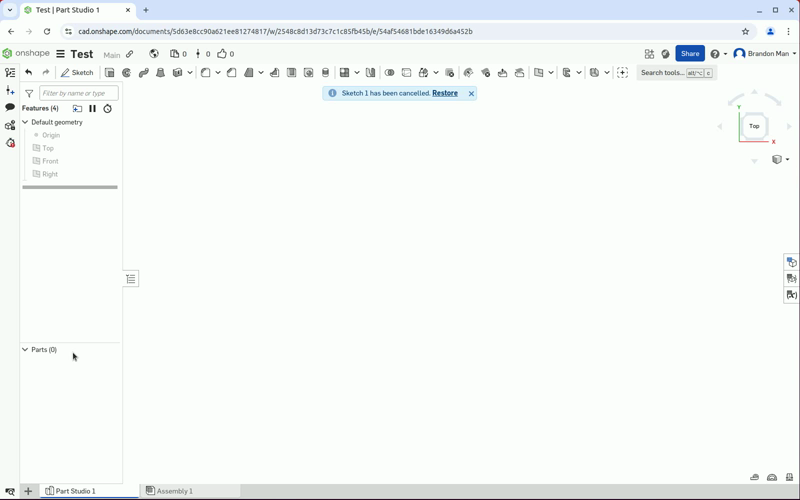
key(up)
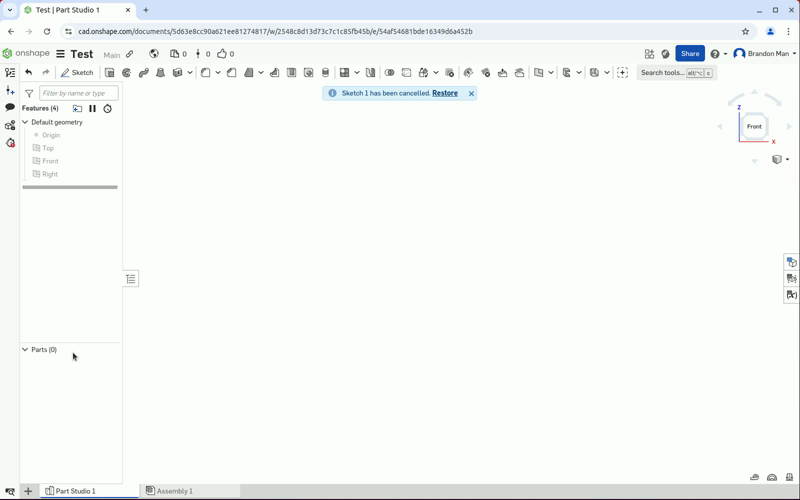
key_up(shift)
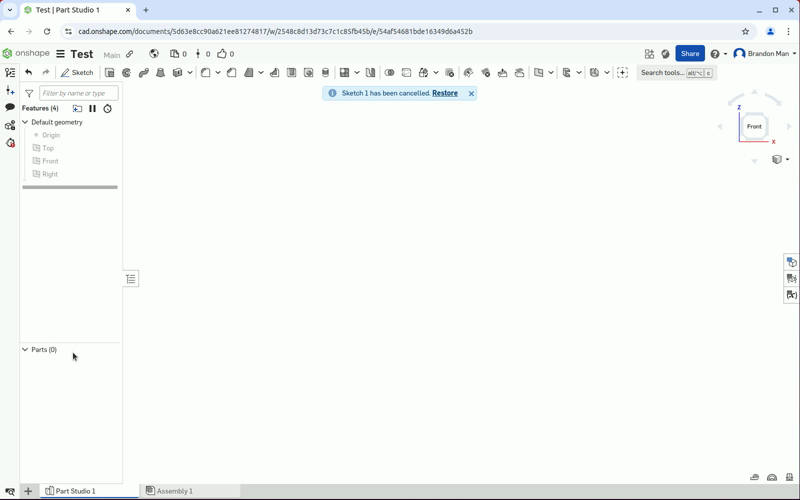
mouse_move(73, 352)
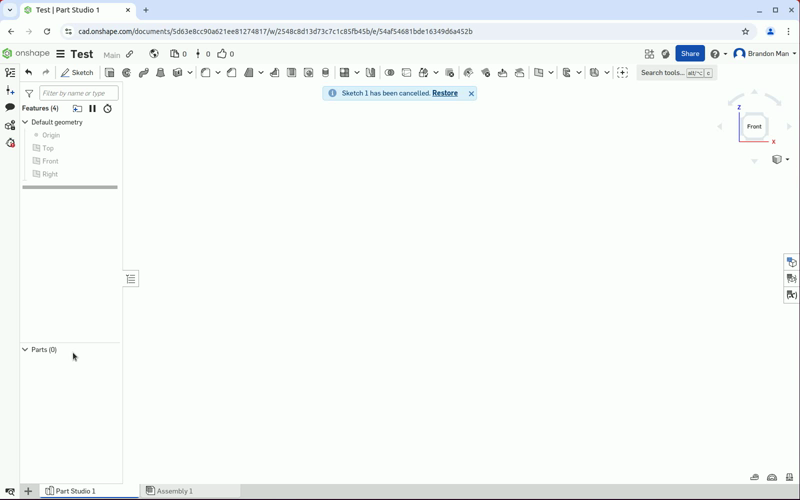
key(shift+y)
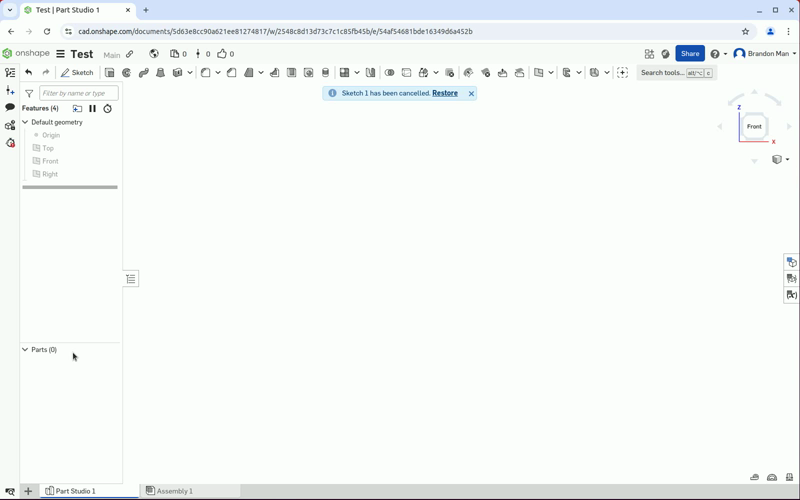
key(shift+s)
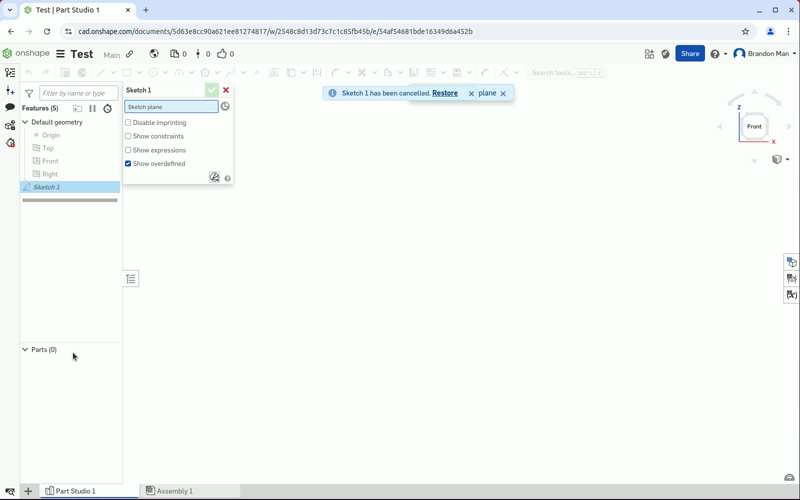
mouse_move(73, 163)
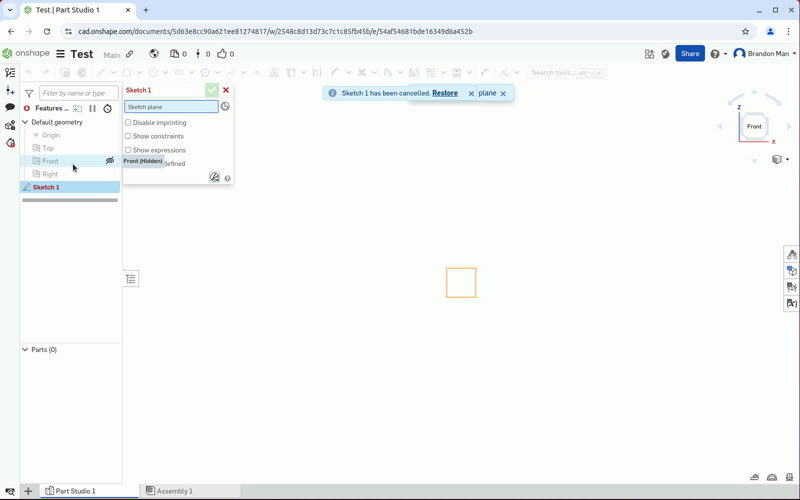
click(73, 163)
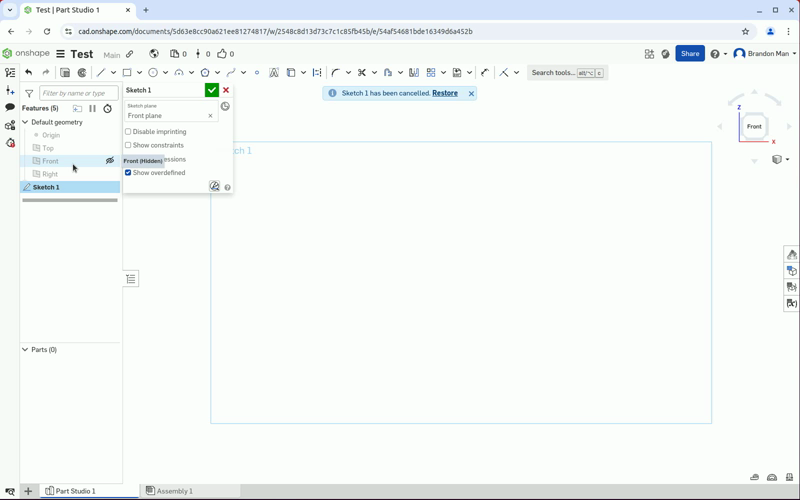
mouse_move(73, 352)
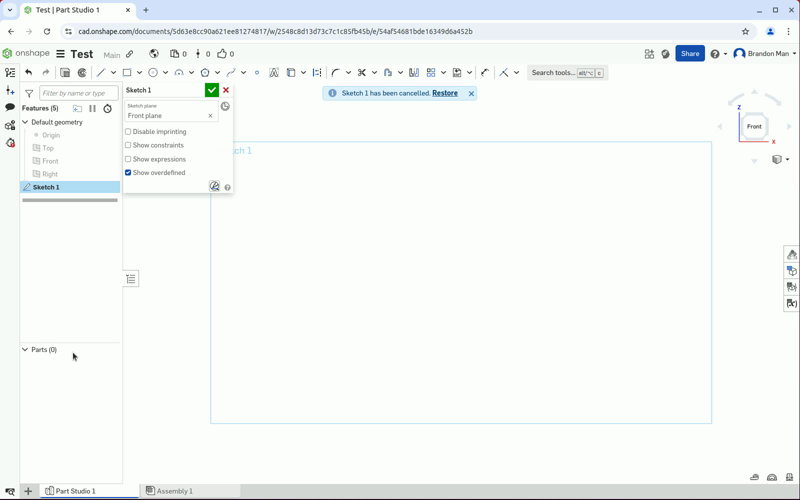
key(y)
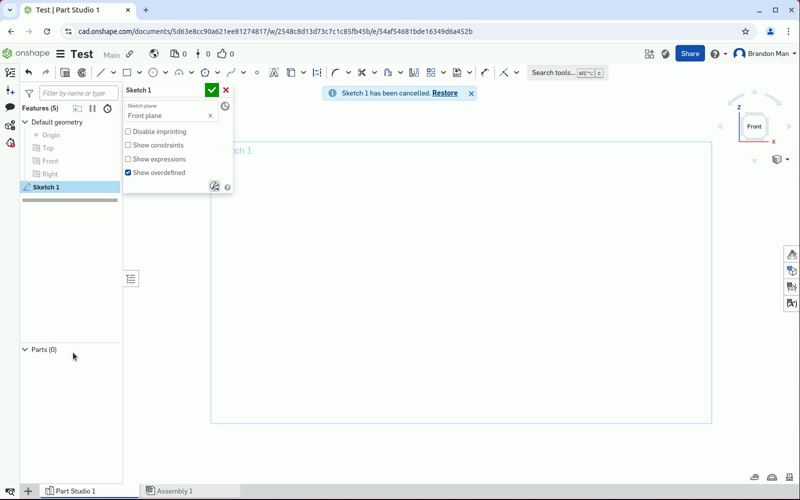
key(c)
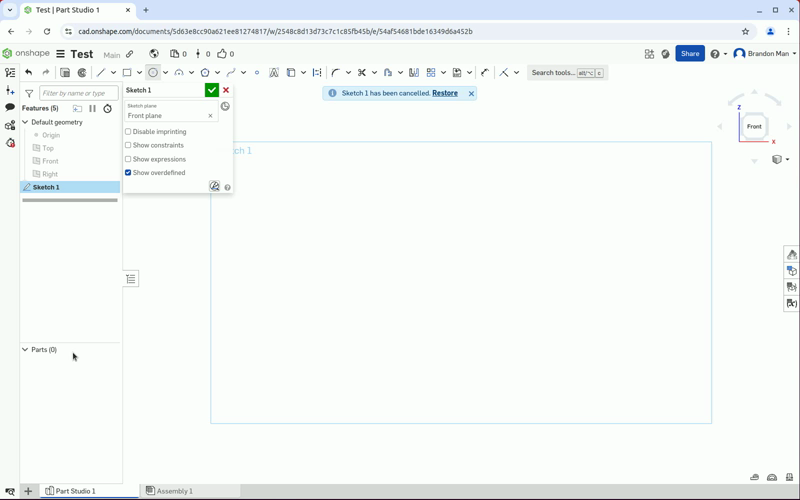
key_down(shift)
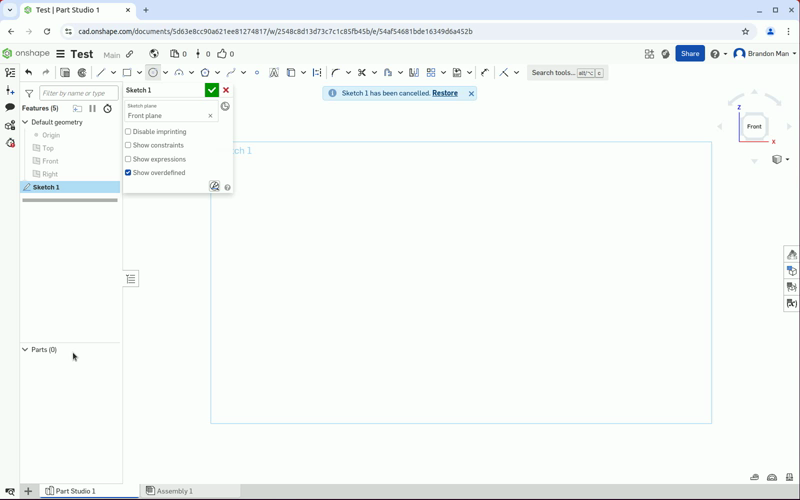
mouse_move(461, 282)
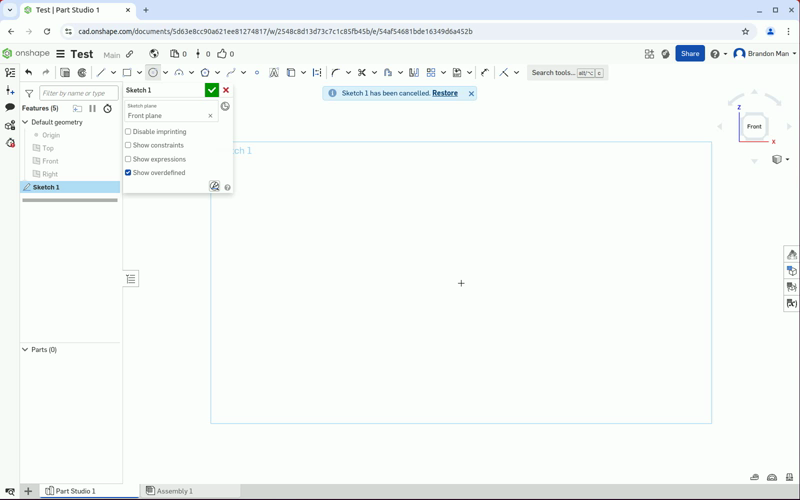
click(461, 282)
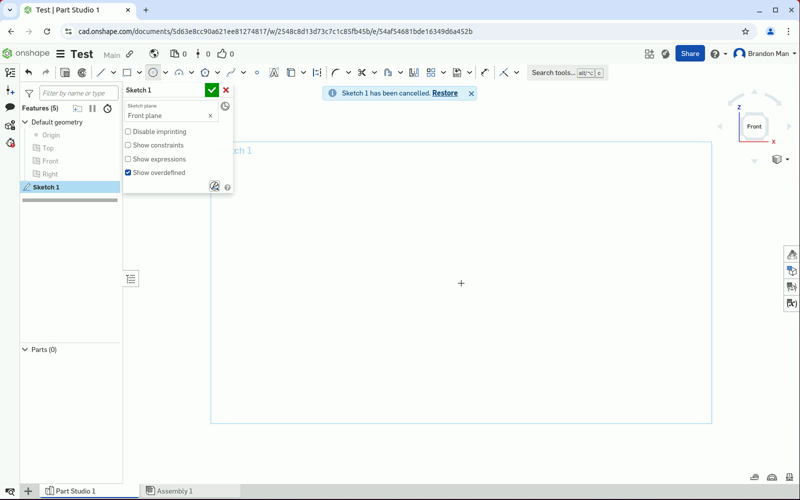
key_up(shift)
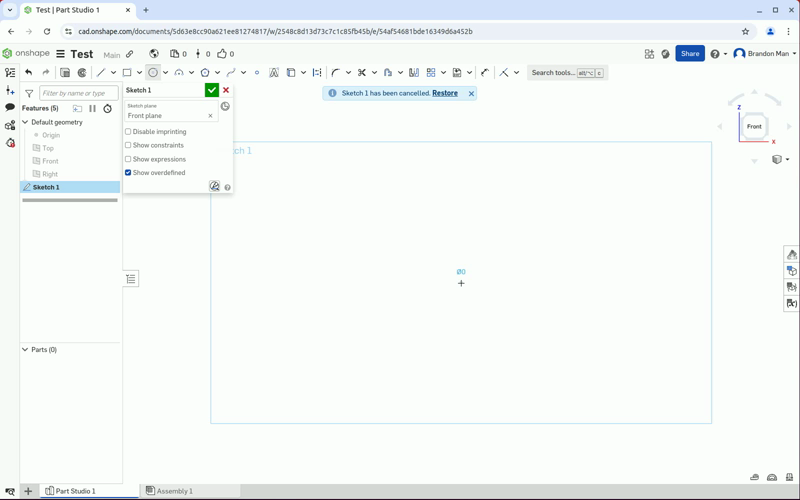
mouse_move(572, 282)
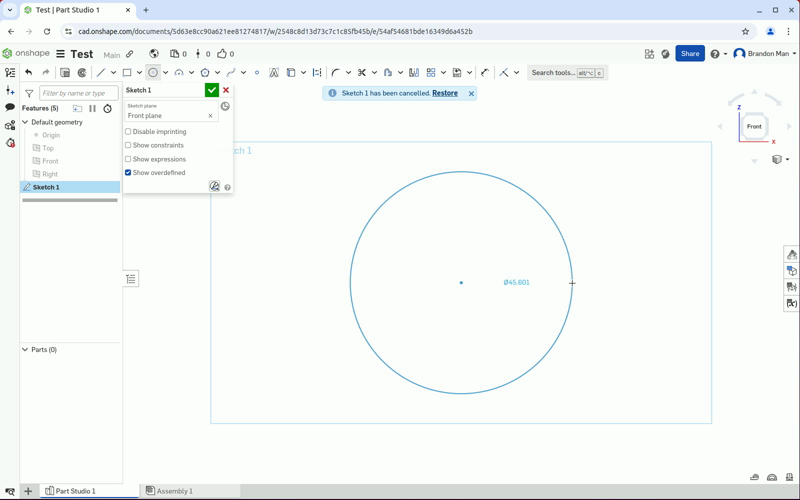
click(572, 282)
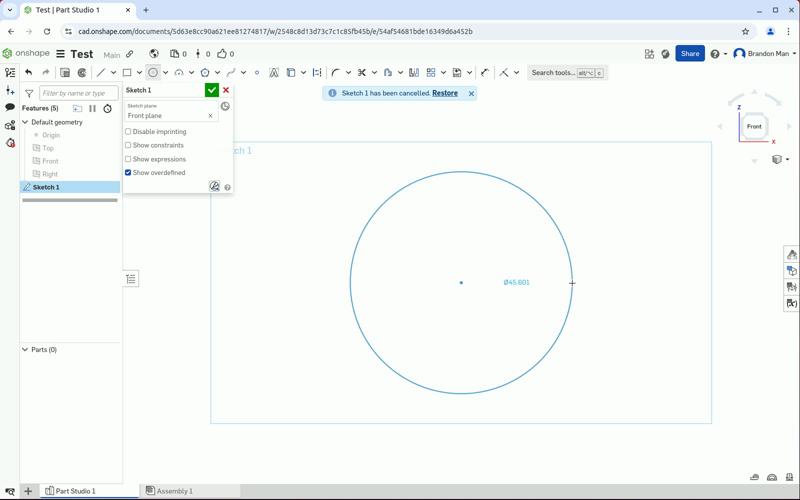
key(esc)
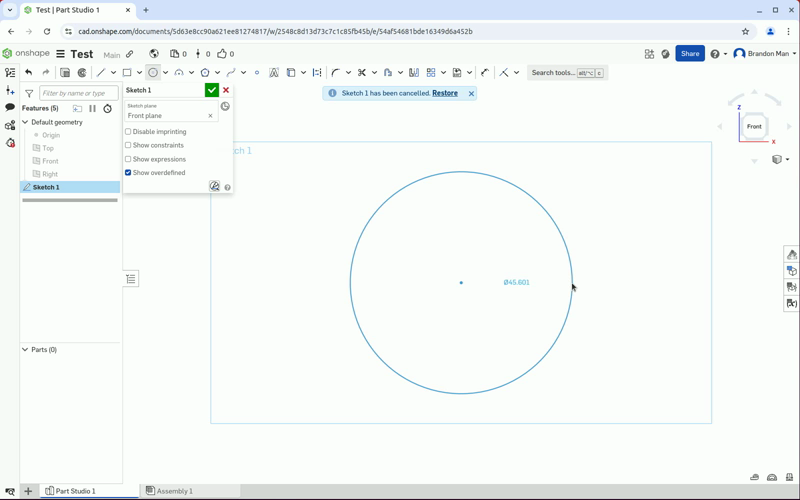
mouse_move(465, 269)
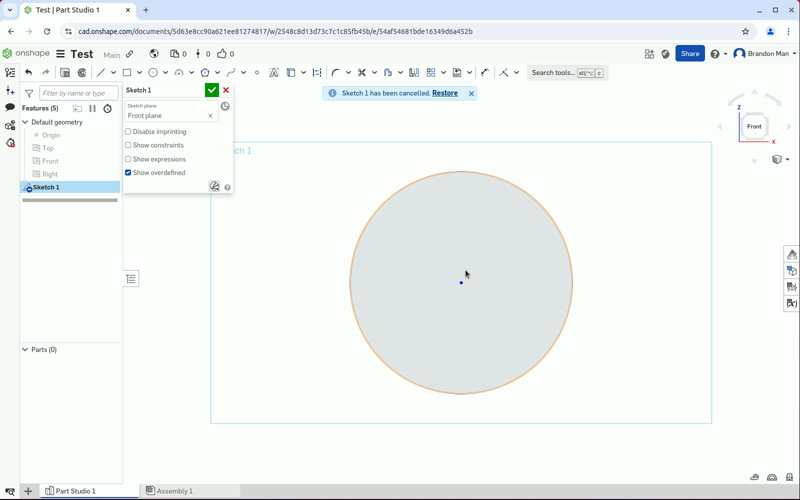
click(465, 269)
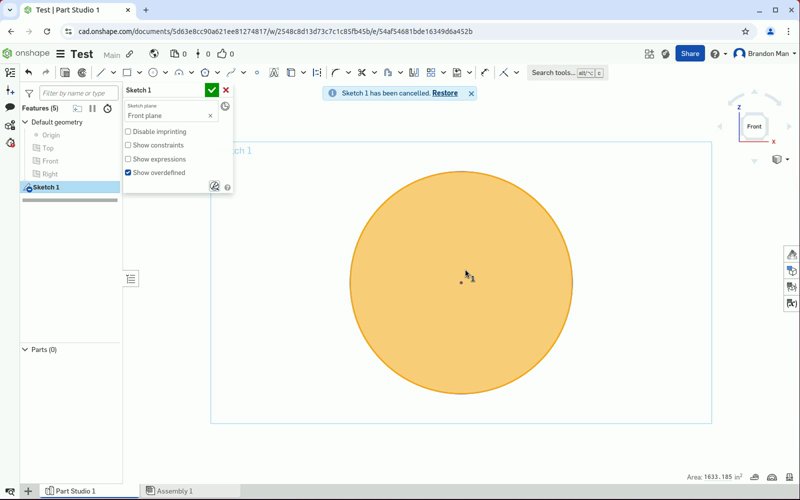
mouse_move(73, 352)
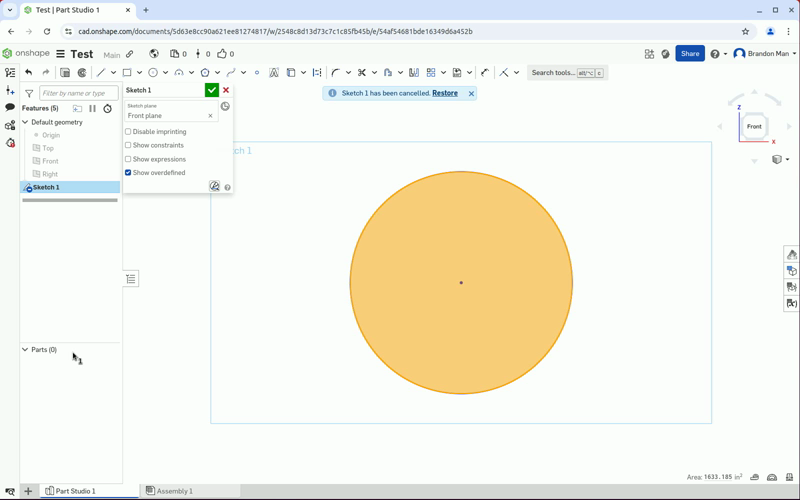
key(shift+y)
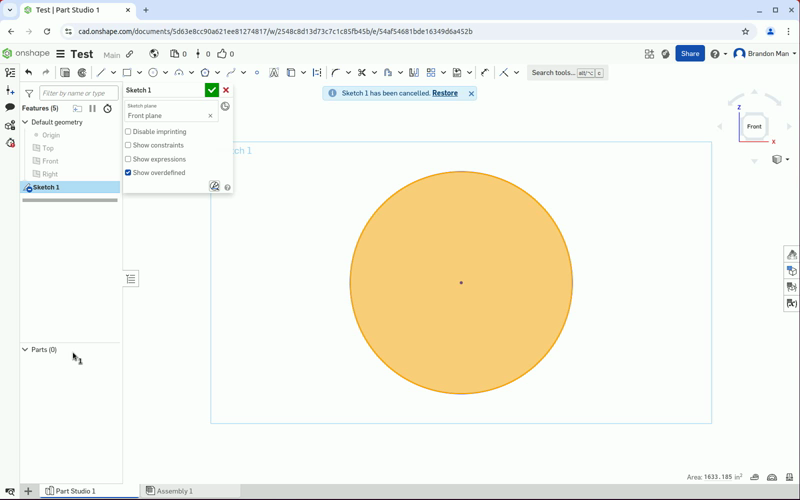
key(shift+e)
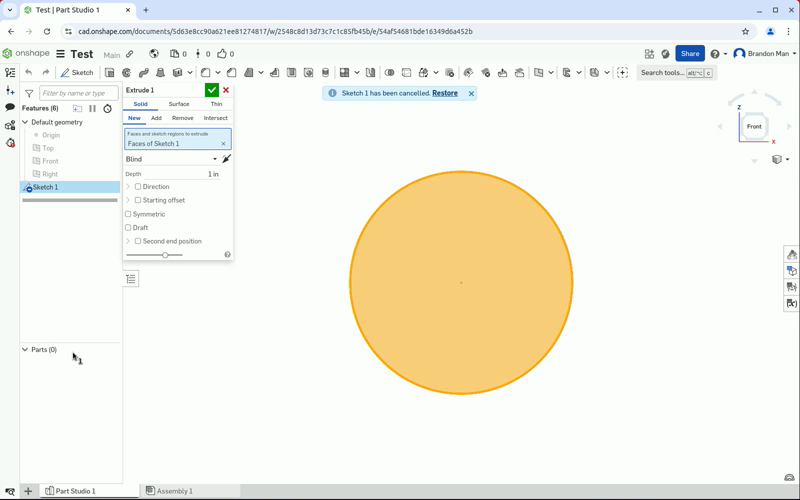
mouse_move(143, 106)
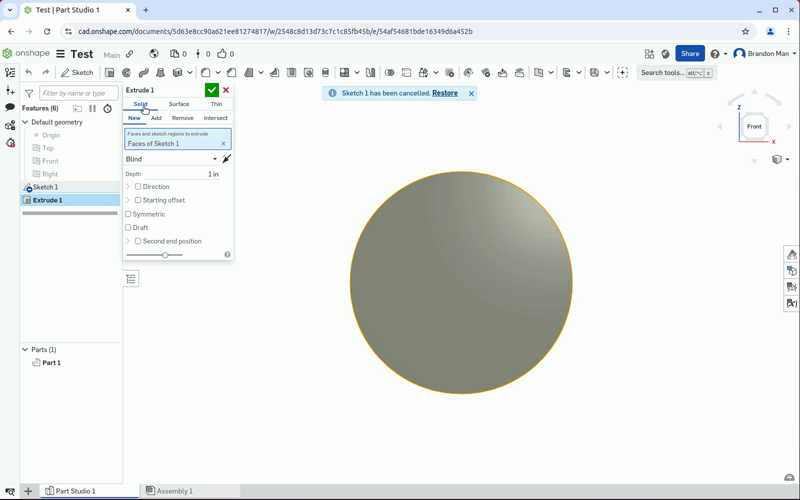
click(143, 106)
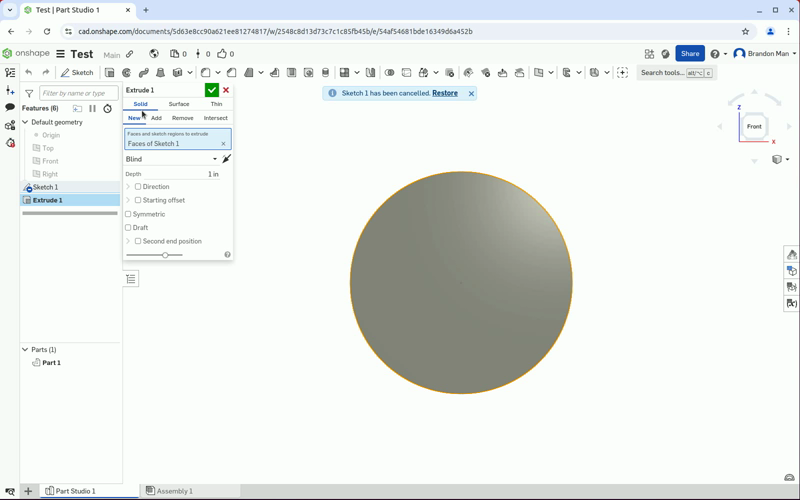
mouse_move(137, 120)
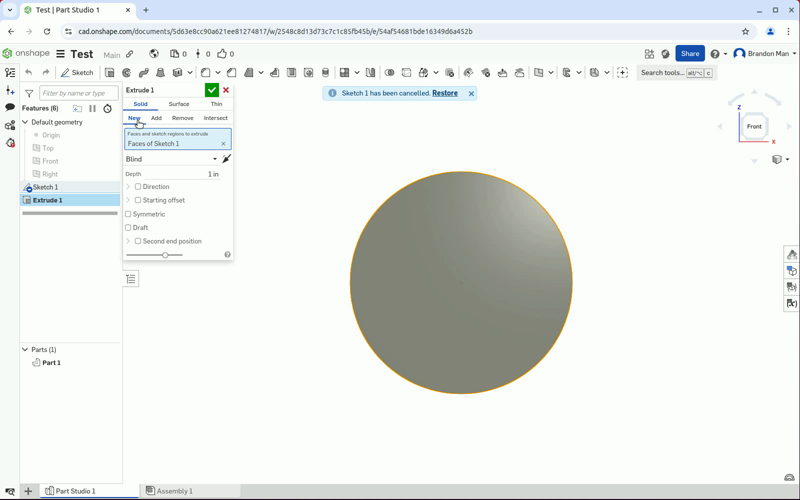
click(137, 120)
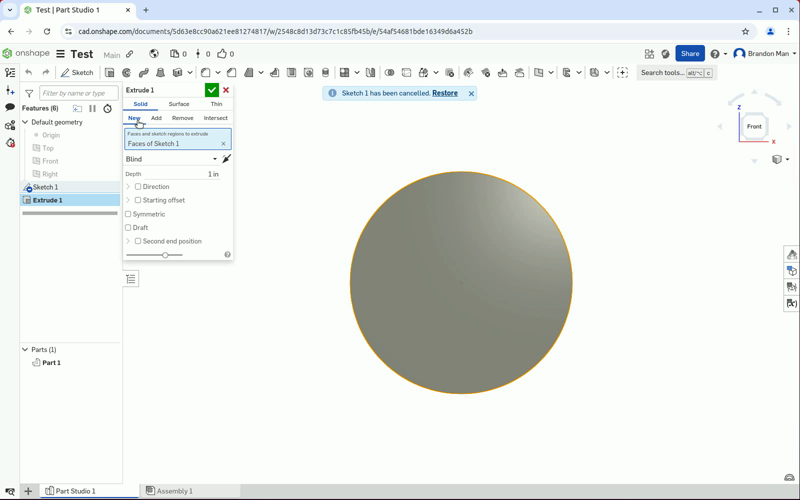
key(tab, 4)
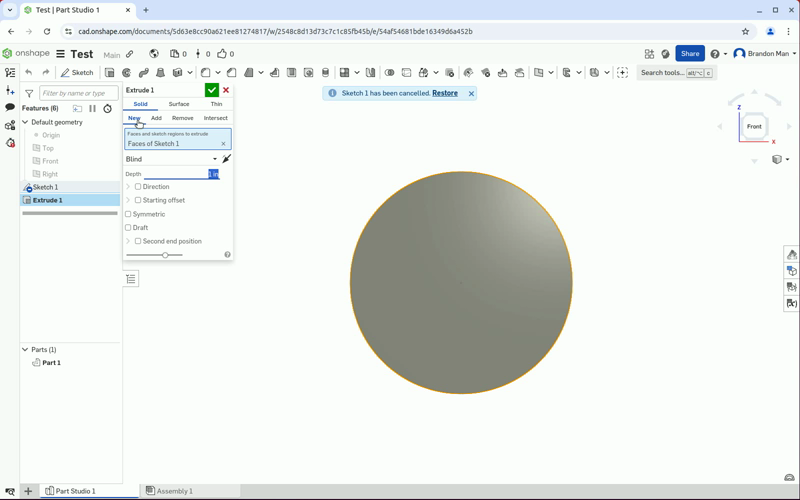
text(19.256)
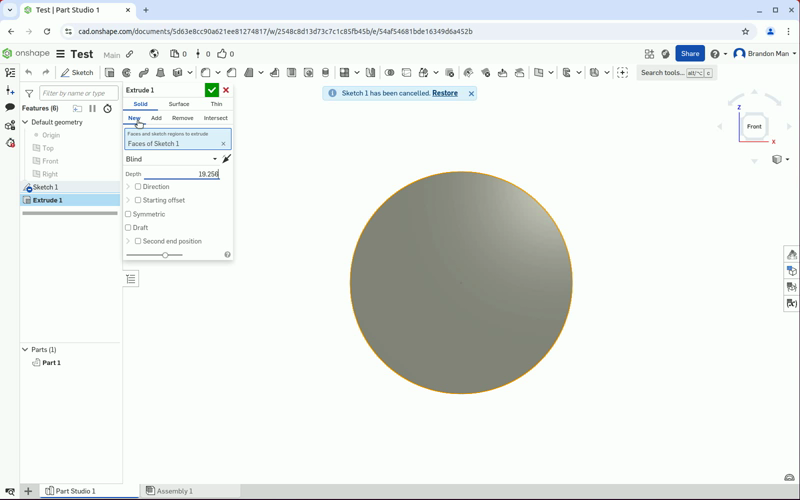
key(tab, 3)
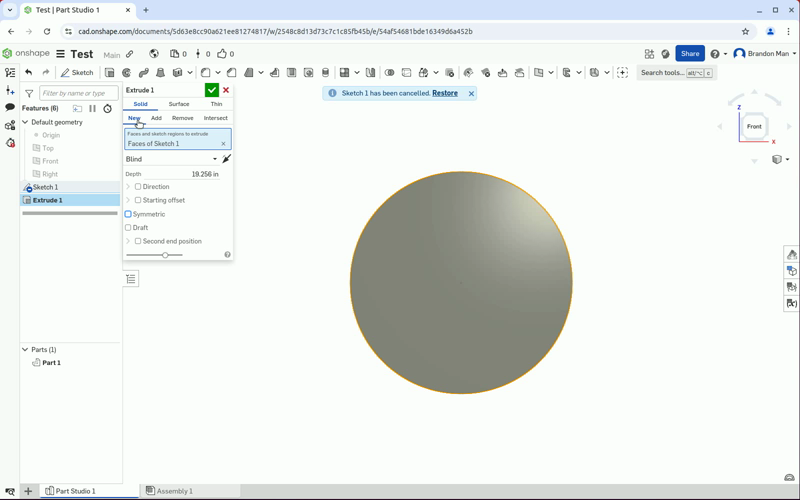
key(space)
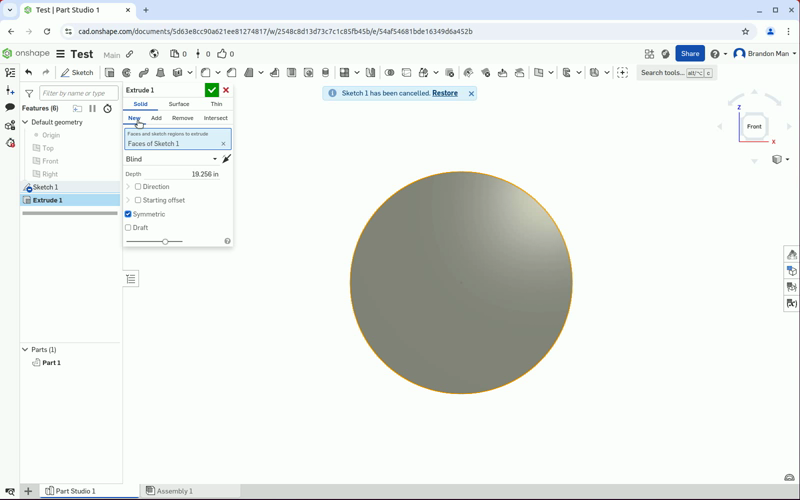
key(enter)
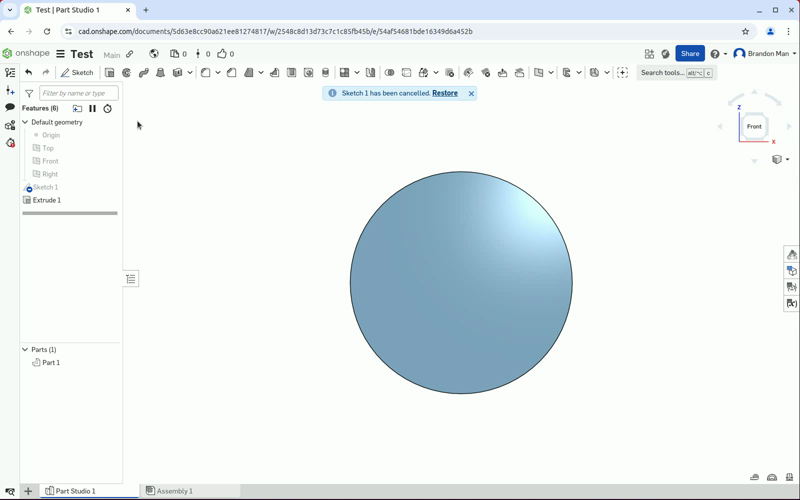
key(shift+h)
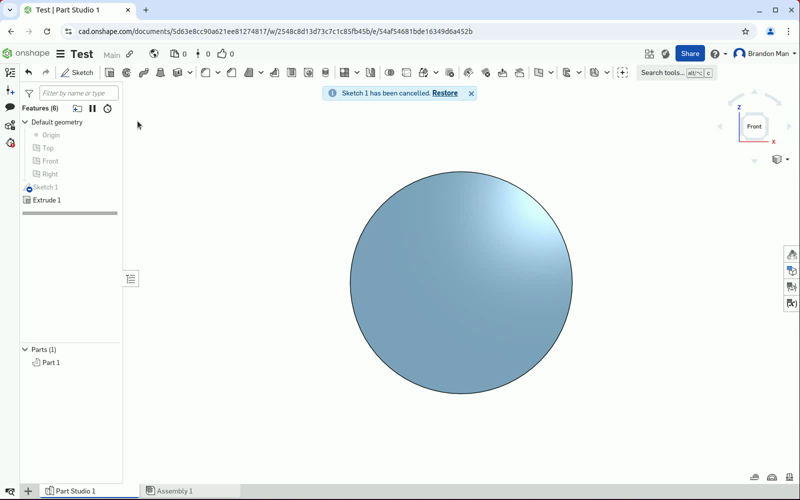
key(shift+h)
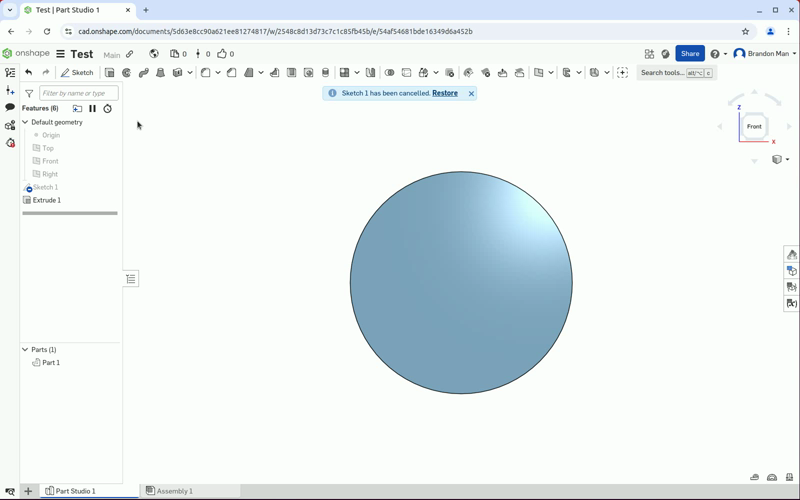
mouse_move(73, 189)
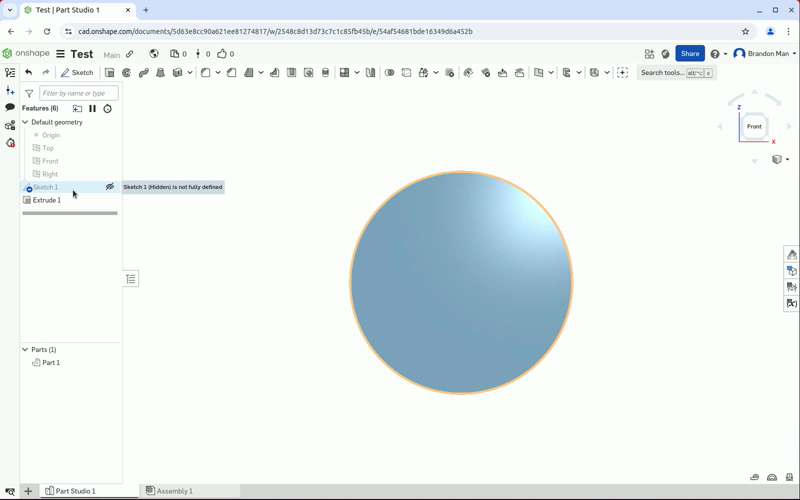
click(73, 189)
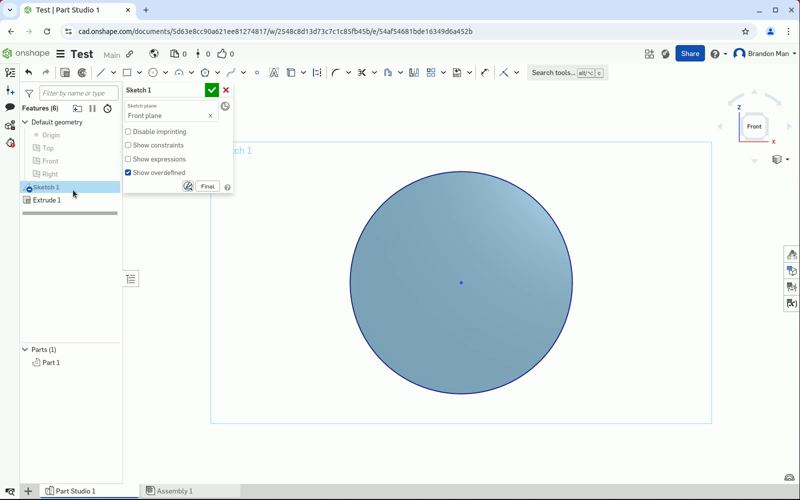
mouse_move(229, 92)
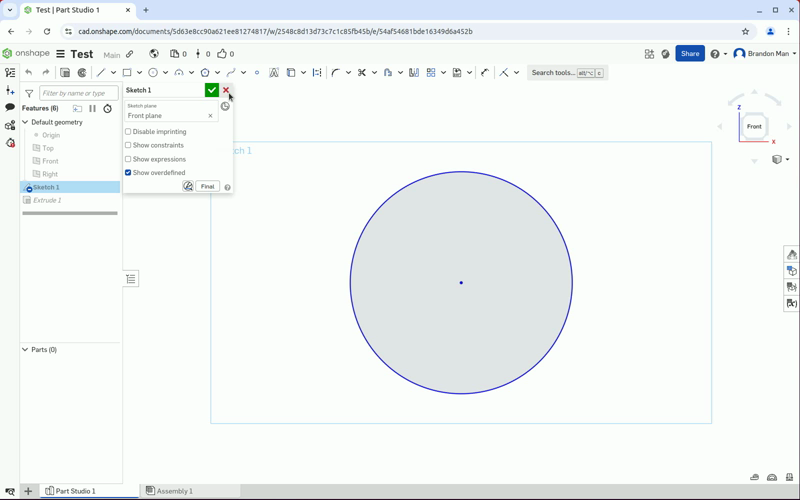
click(229, 92)
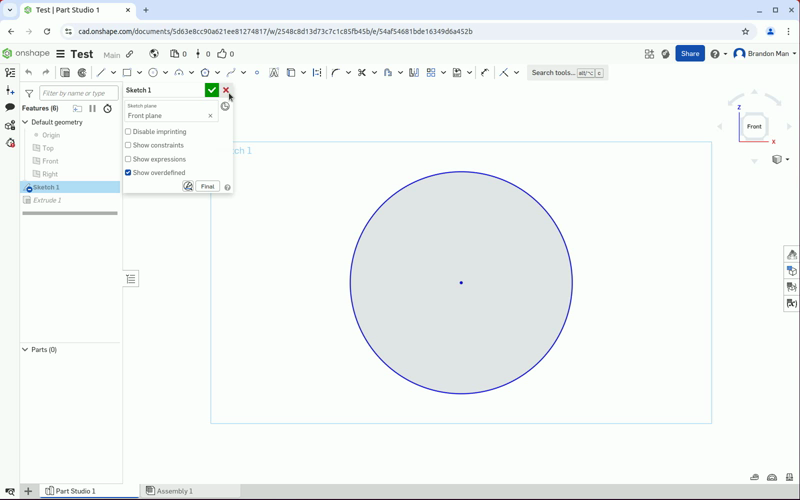
key(shift+s)
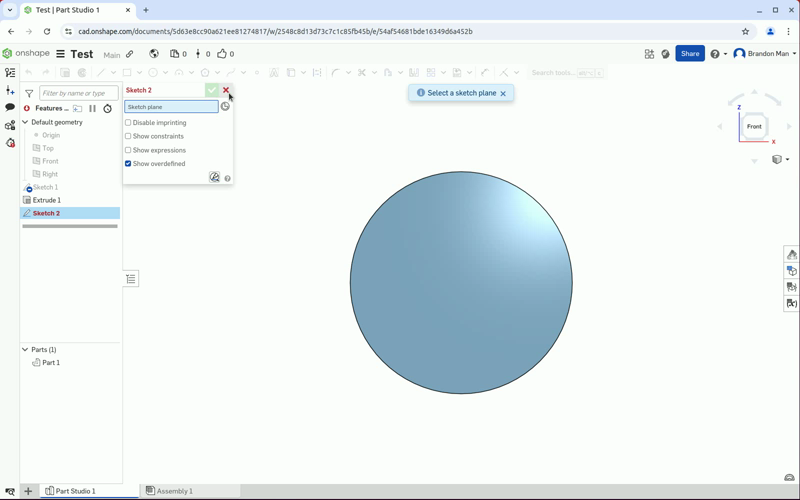
mouse_move(73, 163)
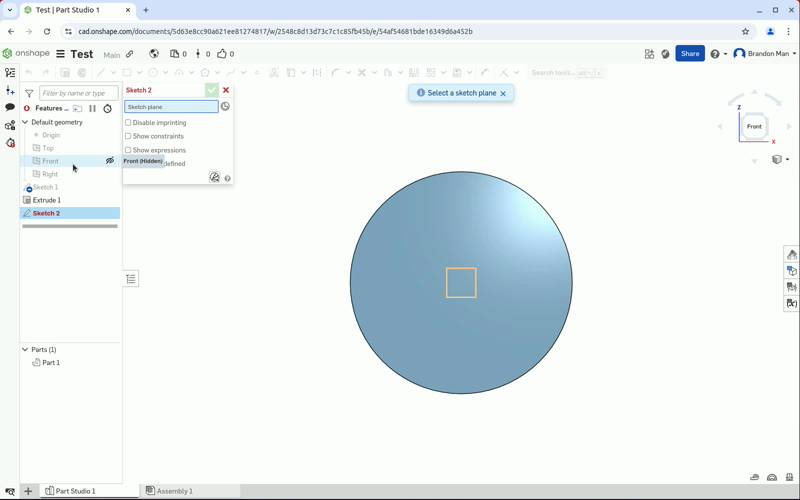
click(73, 163)
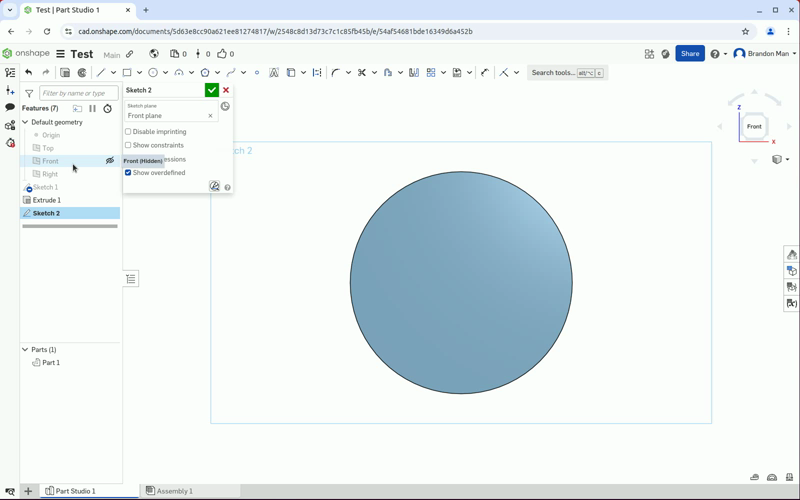
mouse_move(73, 352)
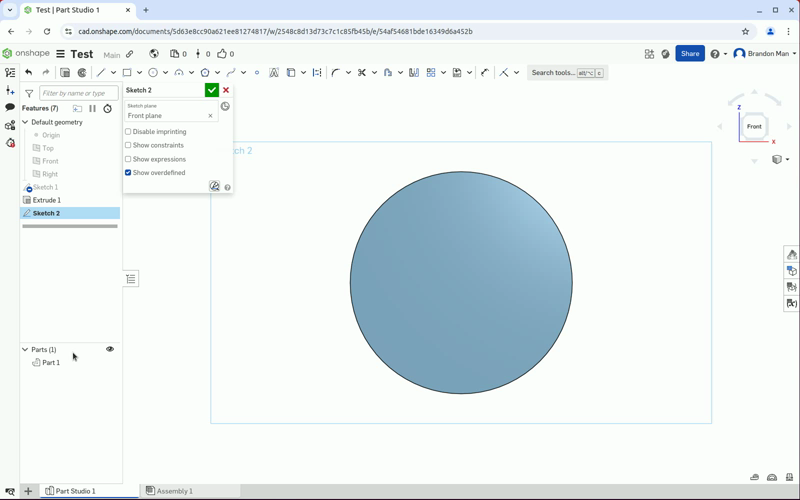
key(y)
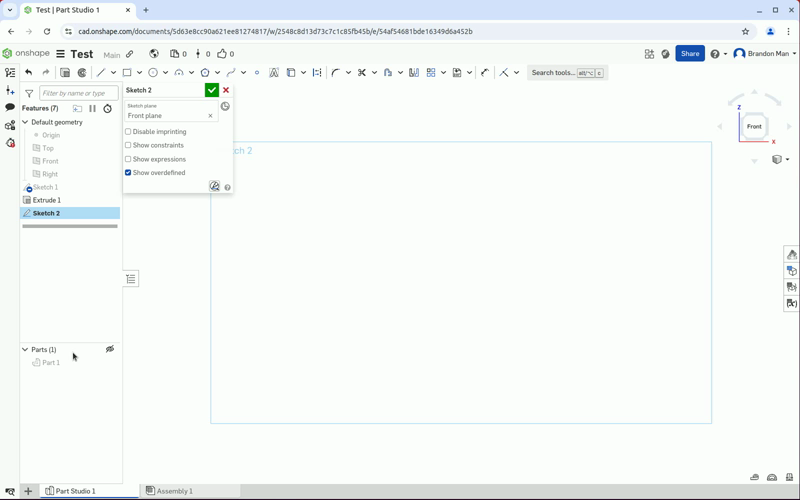
key(c)
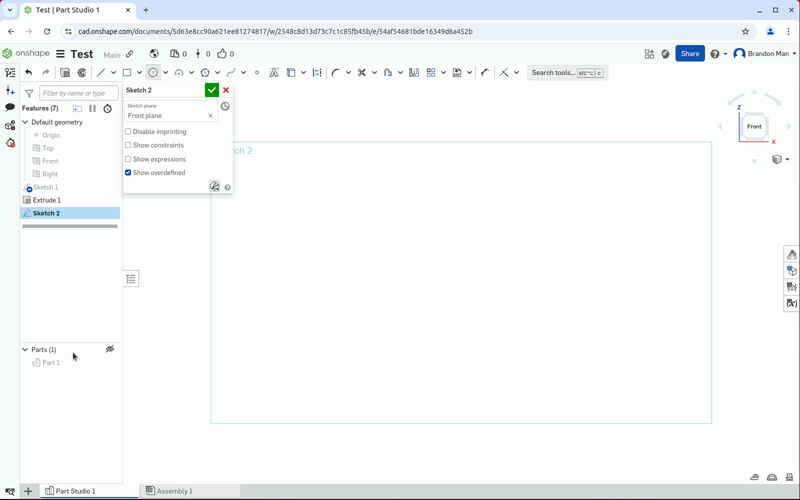
key_down(shift)
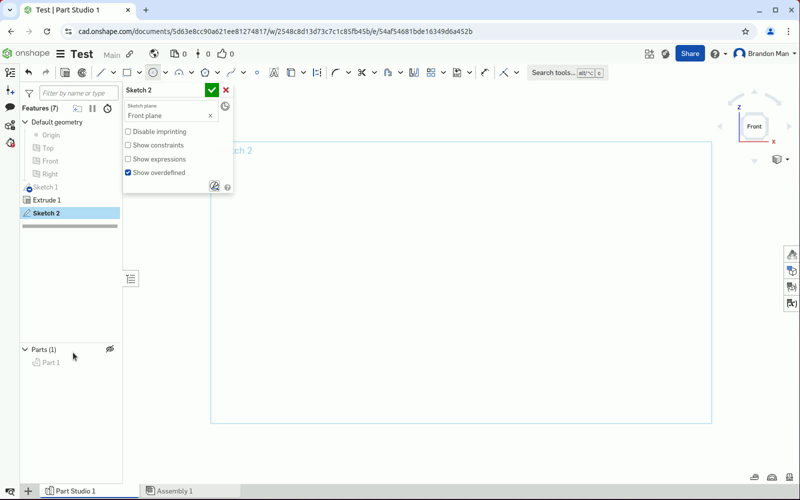
mouse_move(461, 230)
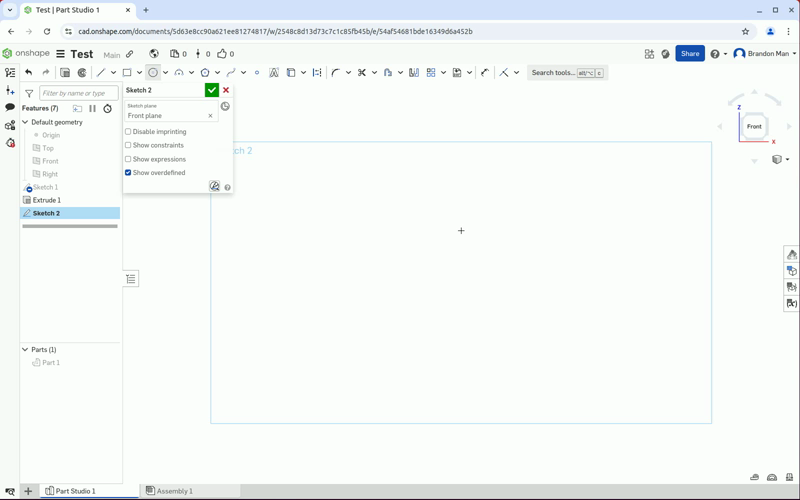
click(461, 230)
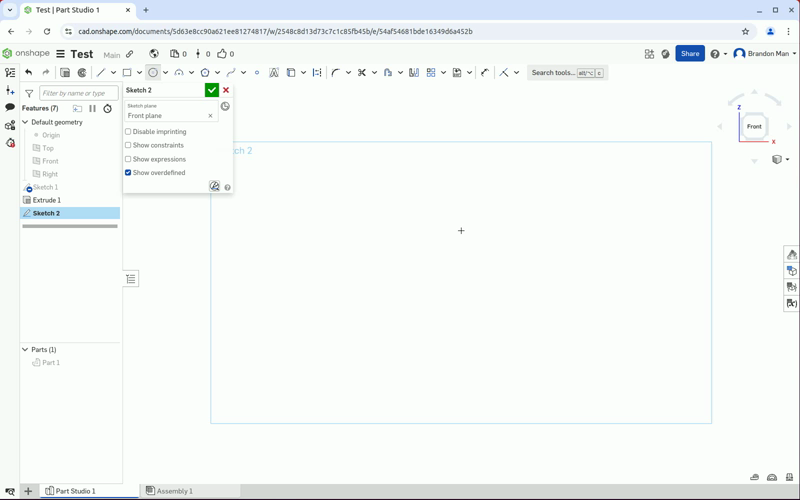
key_up(shift)
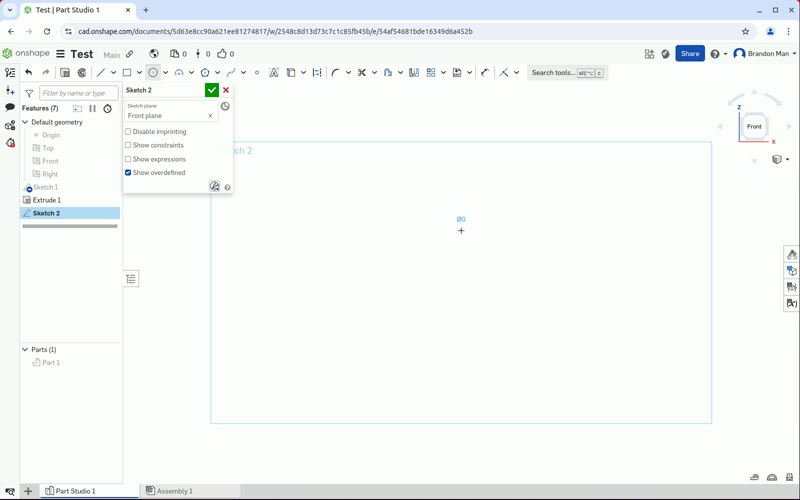
mouse_move(480, 230)
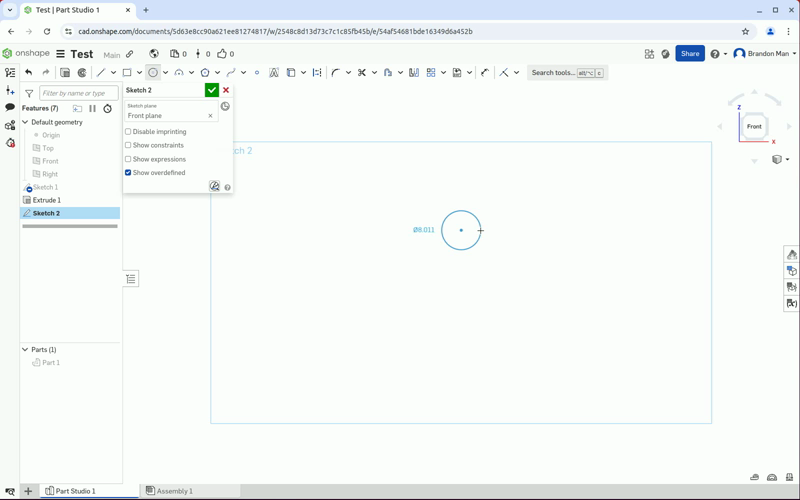
click(480, 230)
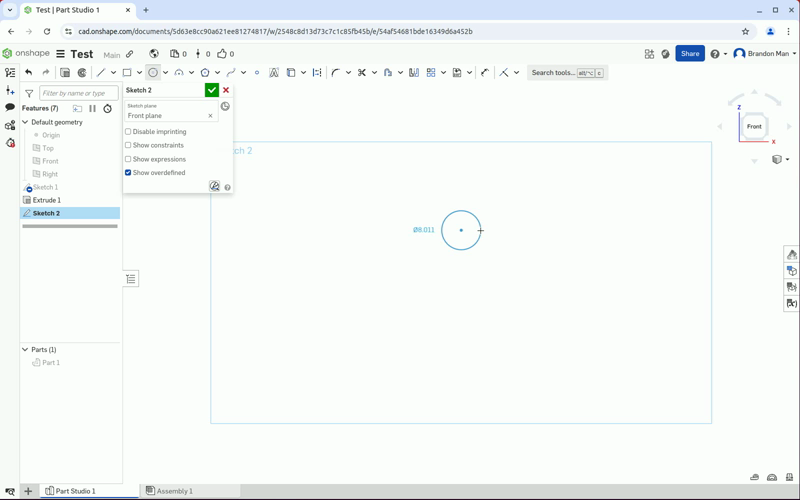
key(esc)
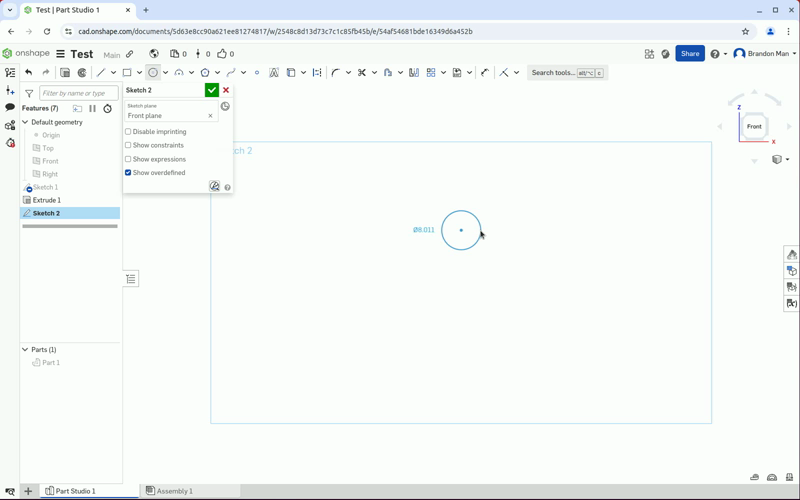
mouse_move(460, 232)
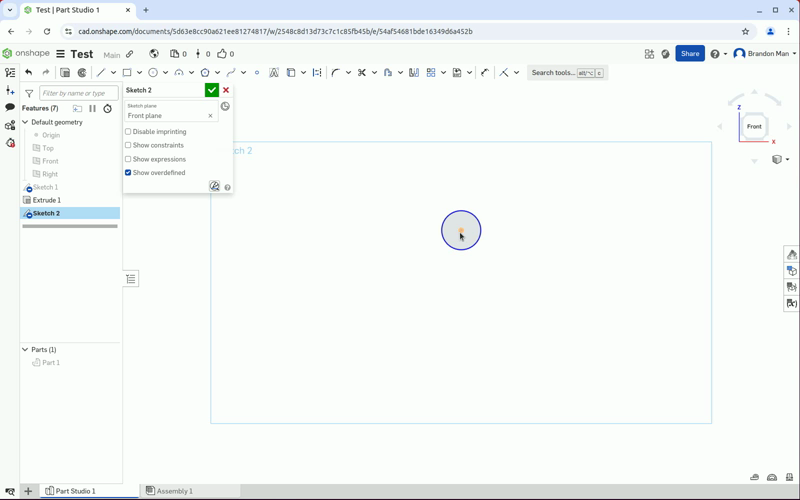
scroll(6)
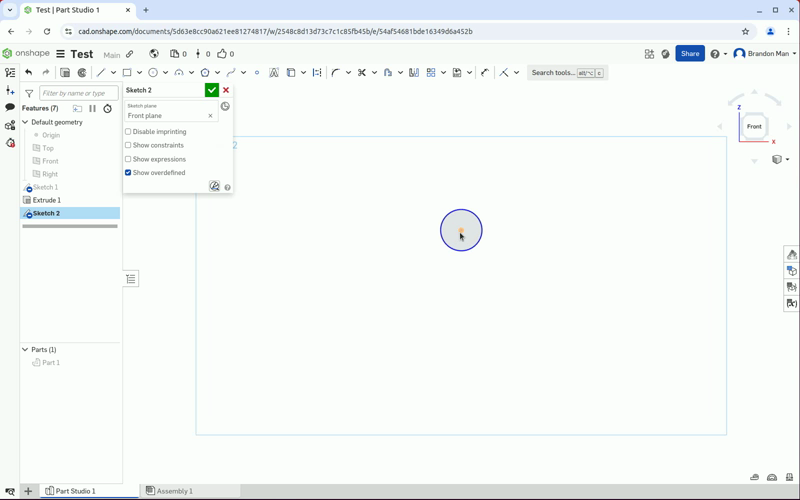
scroll(6)
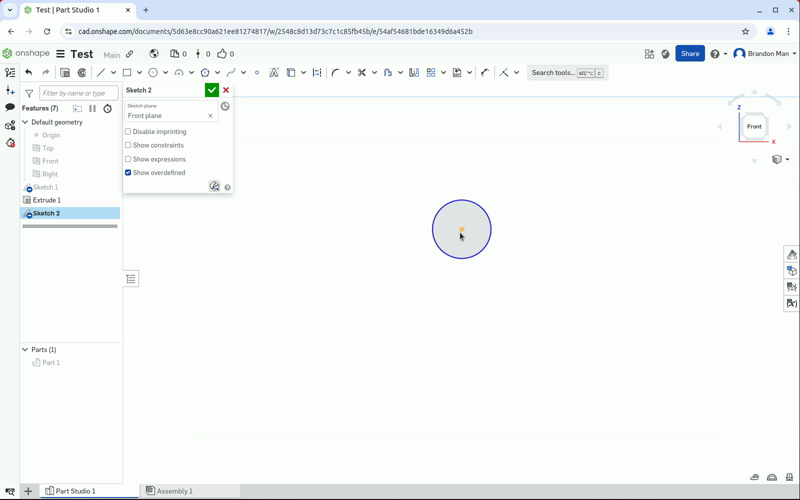
scroll(6)
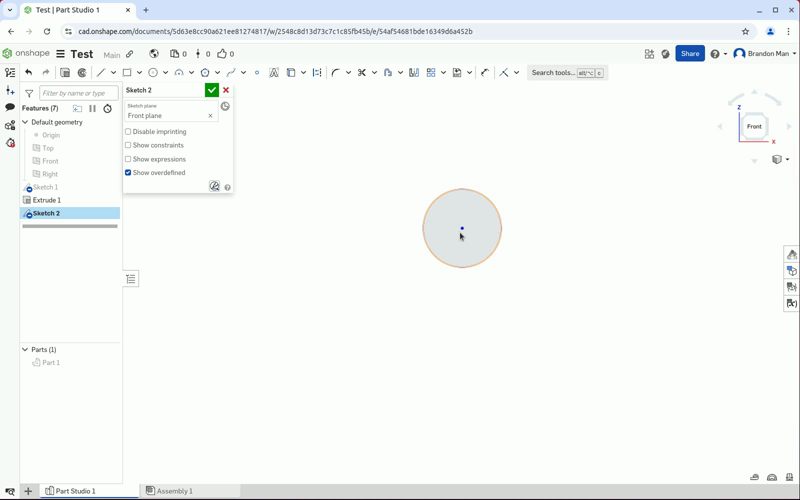
scroll(6)
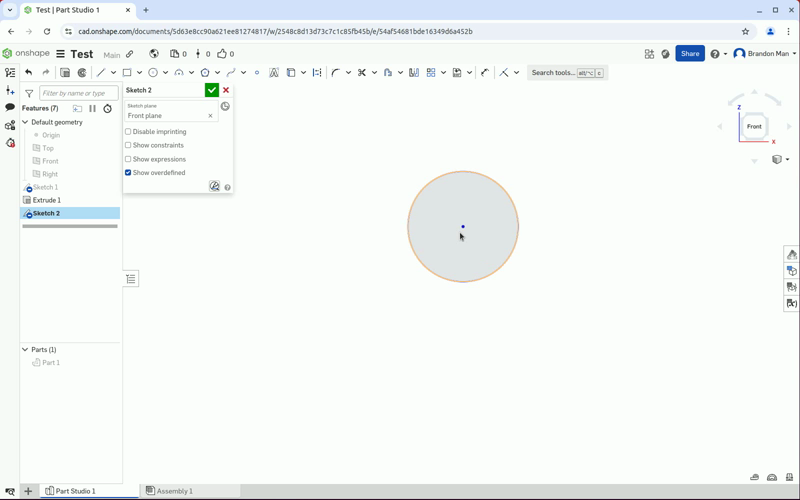
scroll(6)
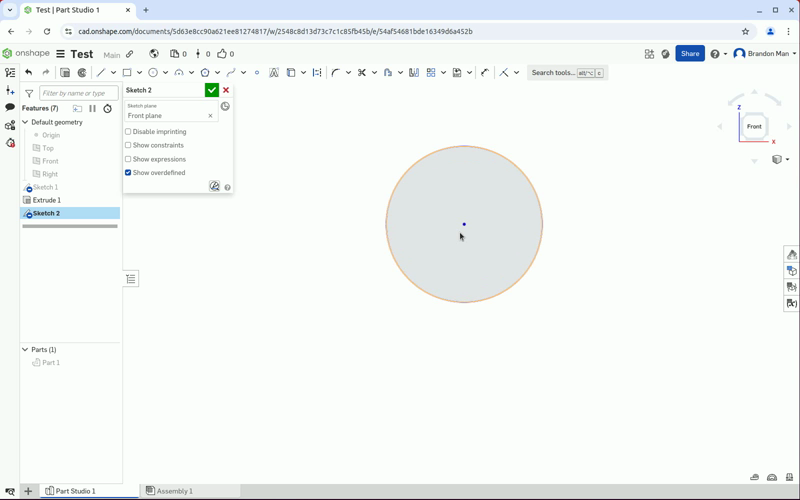
scroll(6)
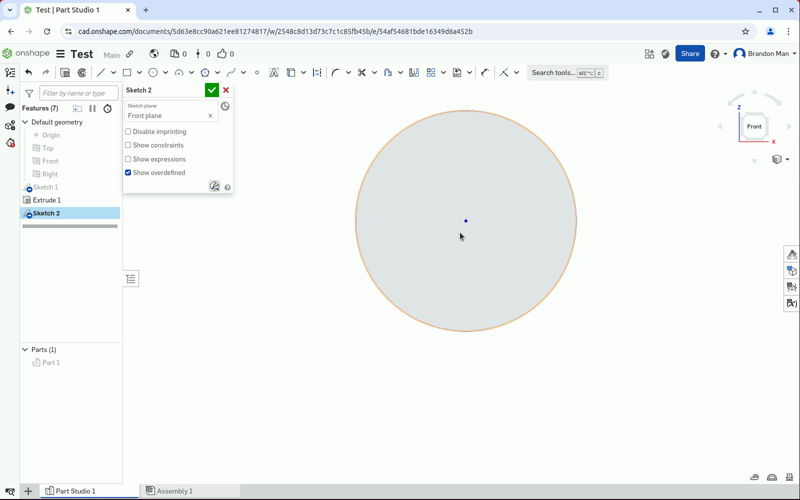
scroll(6)
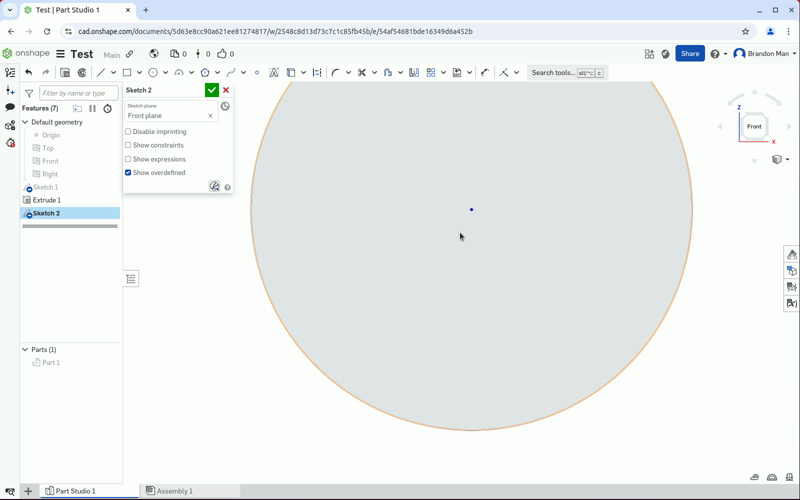
click(460, 232)
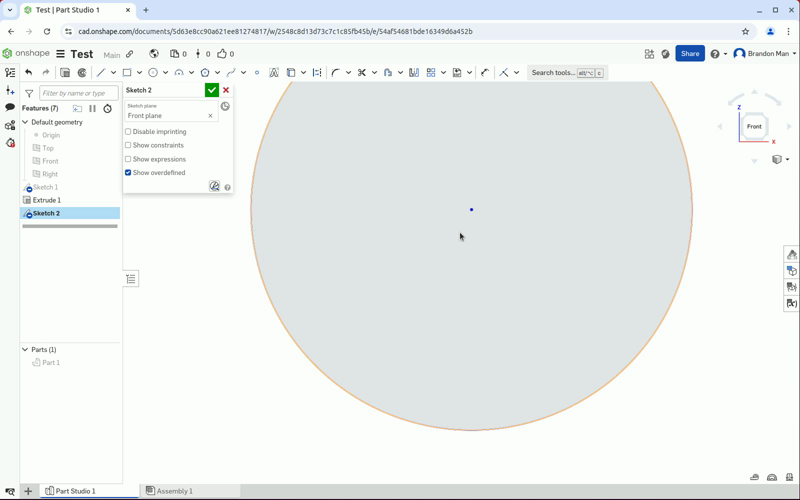
scroll(-6)
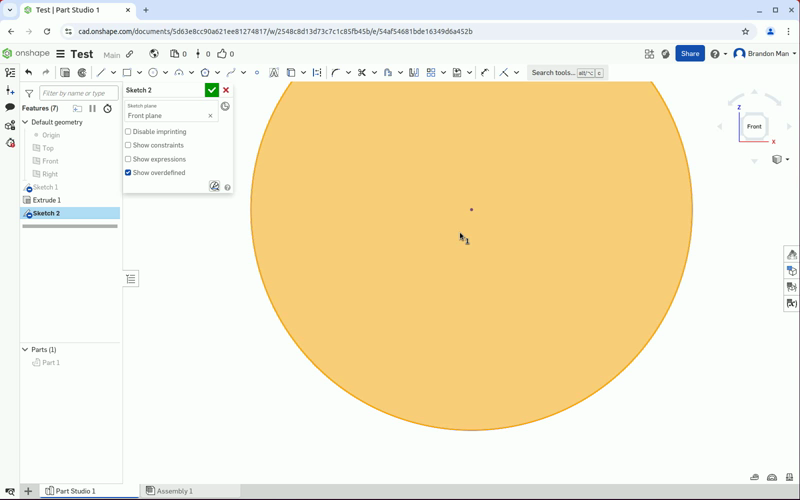
scroll(-6)
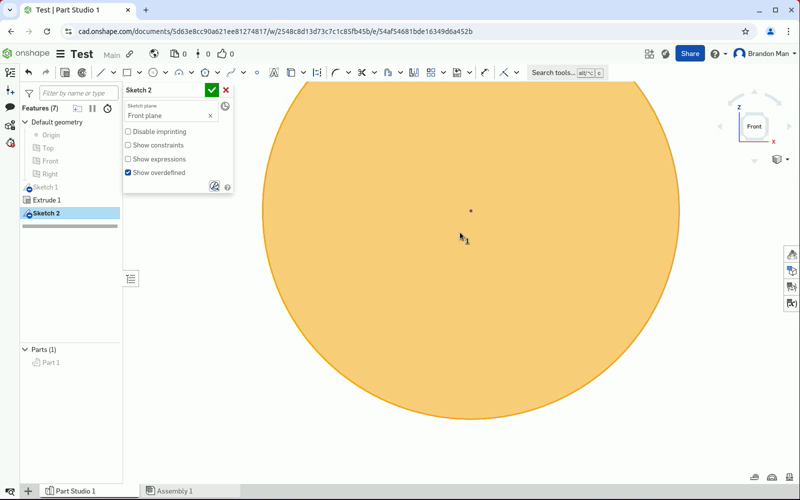
scroll(-6)
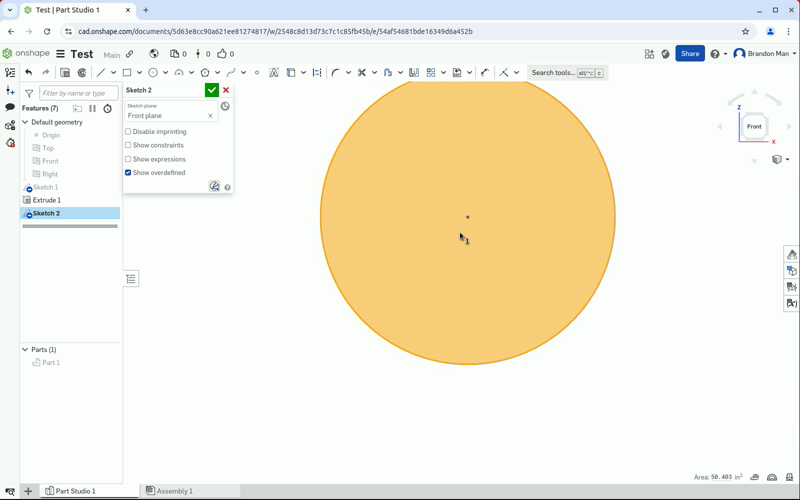
scroll(-6)
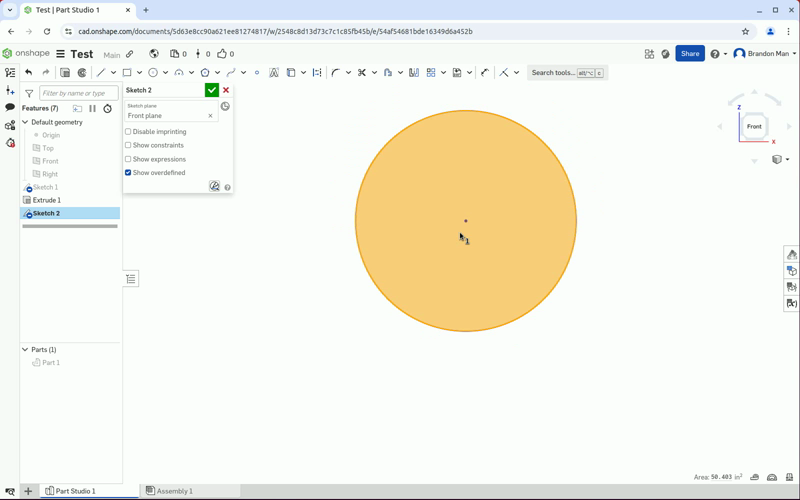
scroll(-6)
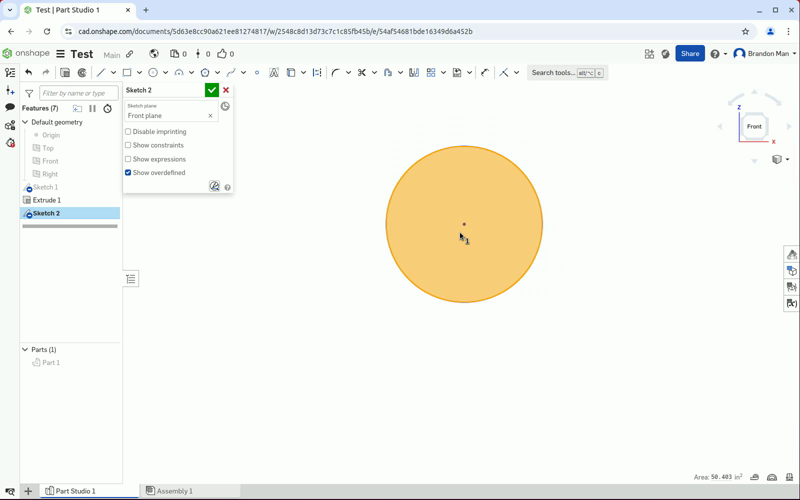
scroll(-6)
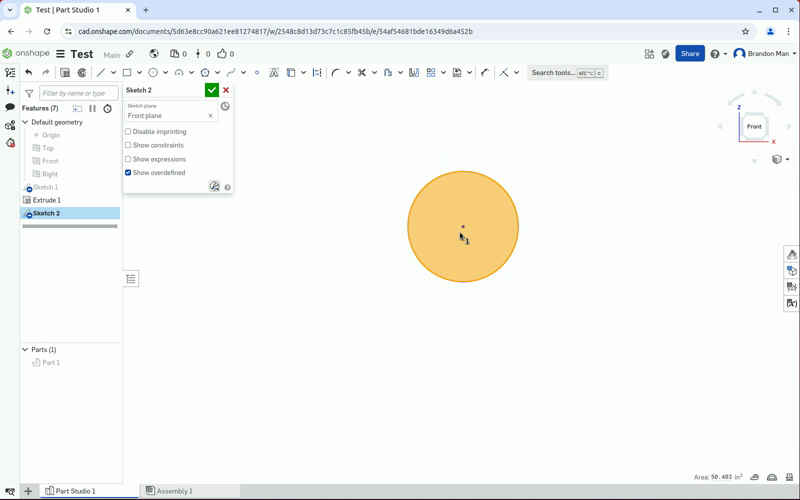
scroll(-6)
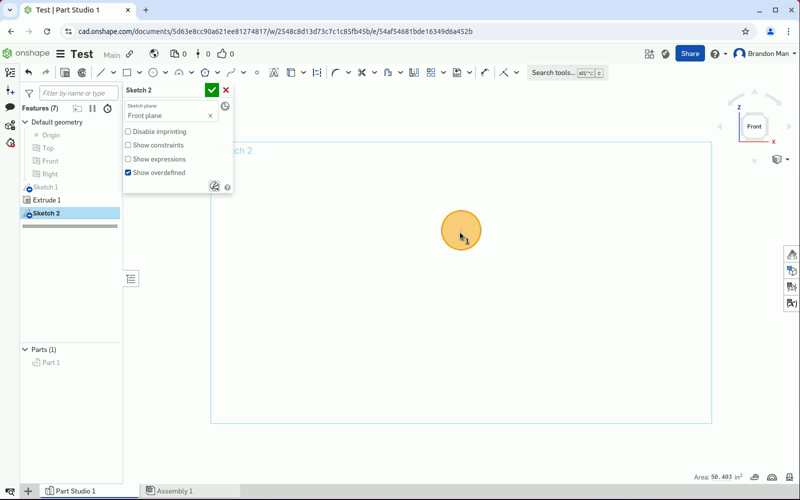
mouse_move(73, 352)
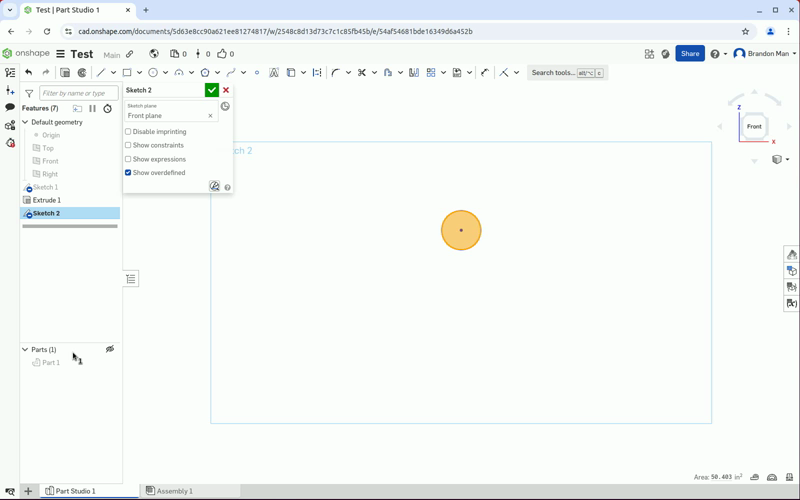
key(shift+y)
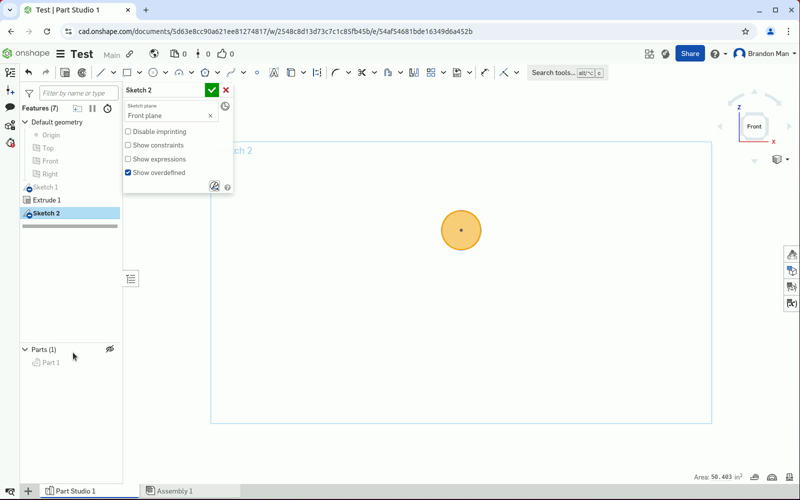
key(shift+e)
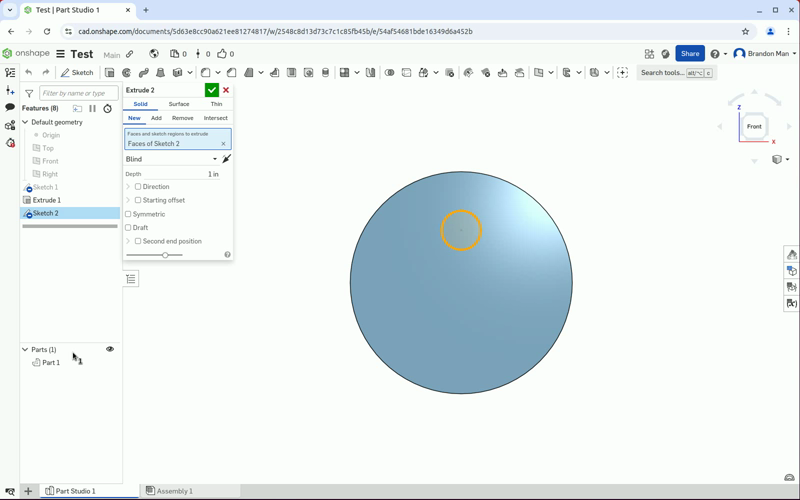
mouse_move(143, 106)
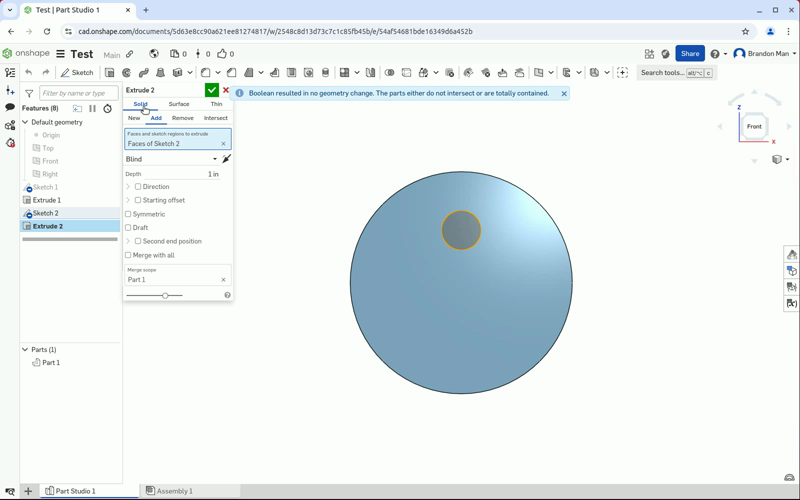
click(143, 106)
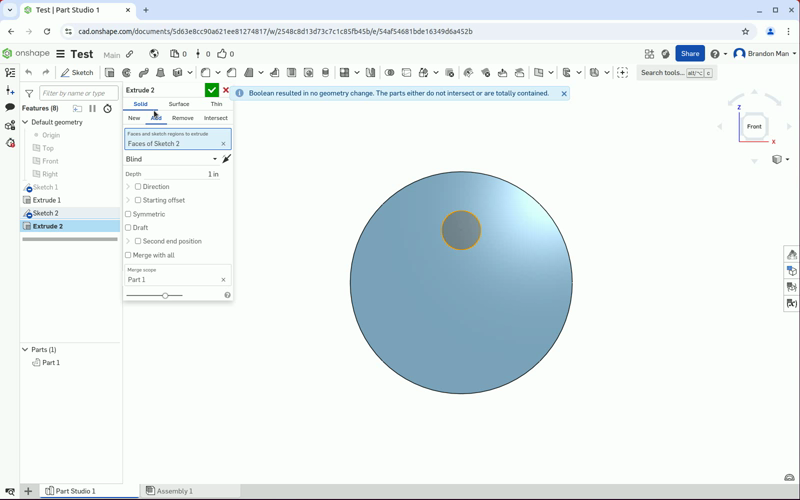
mouse_move(186, 120)
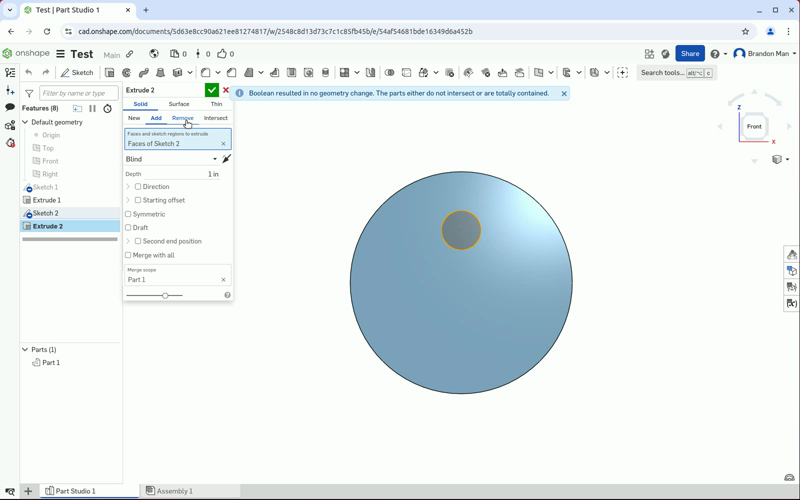
click(186, 120)
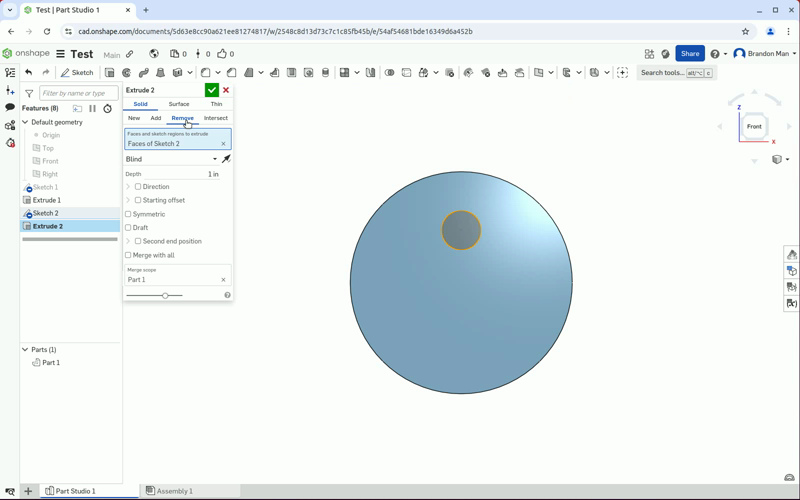
key(tab, 4)
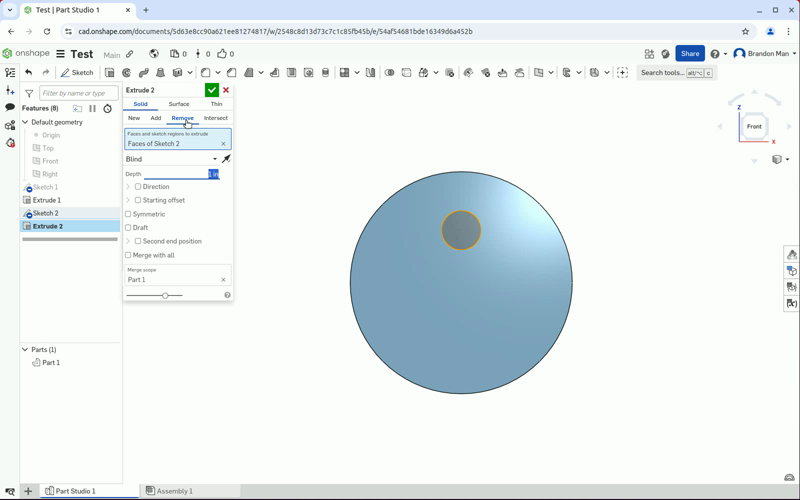
text(19.256)
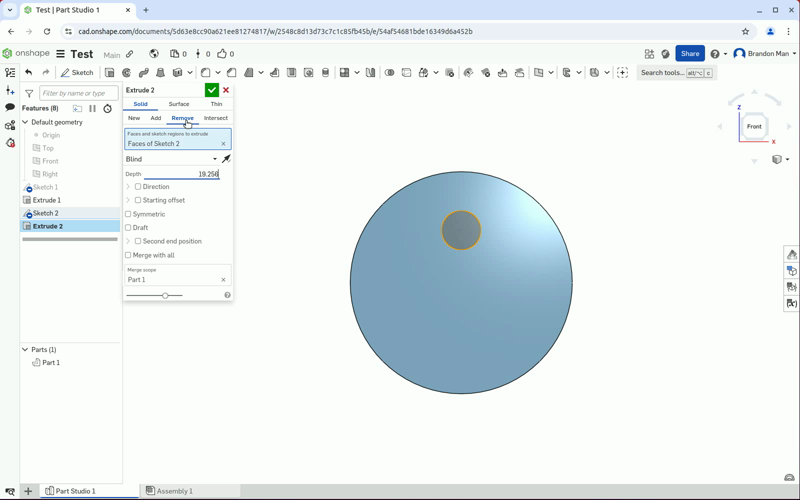
key(tab, 3)
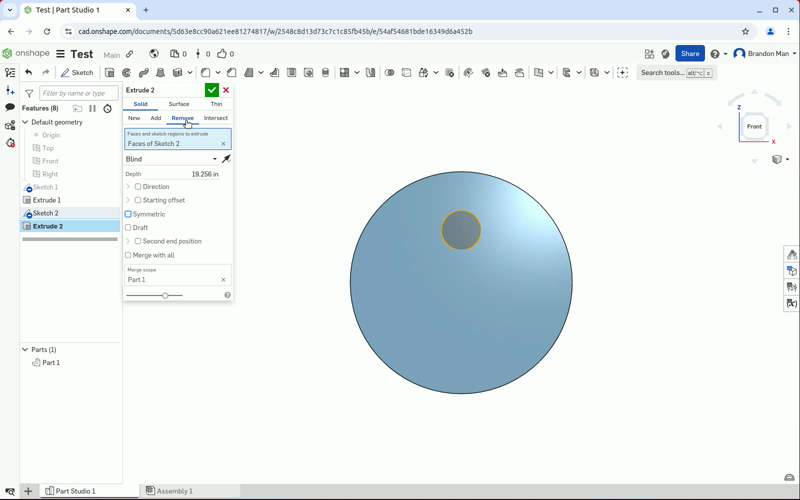
key(space)
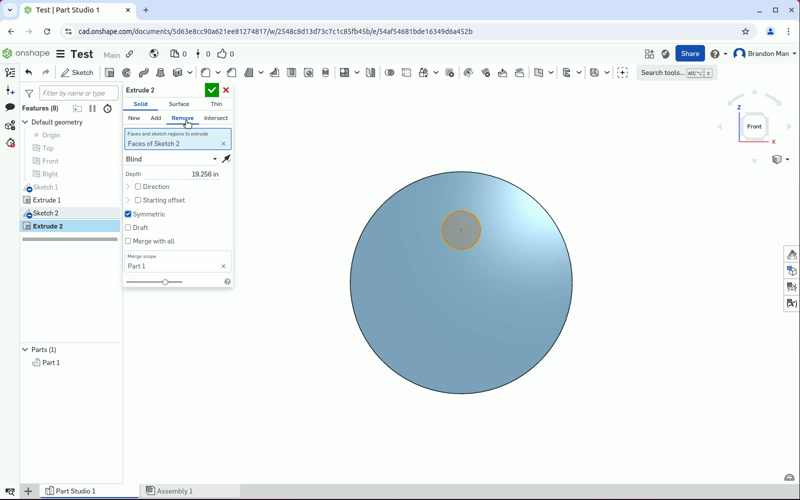
key(tab, 2)
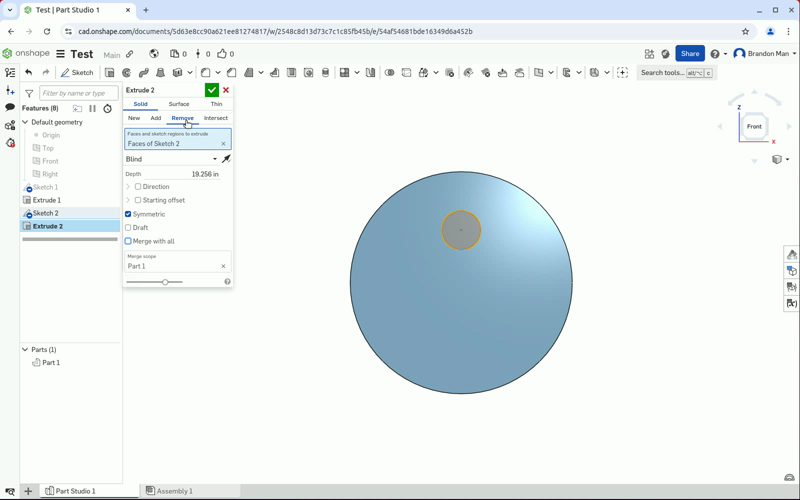
key(space)
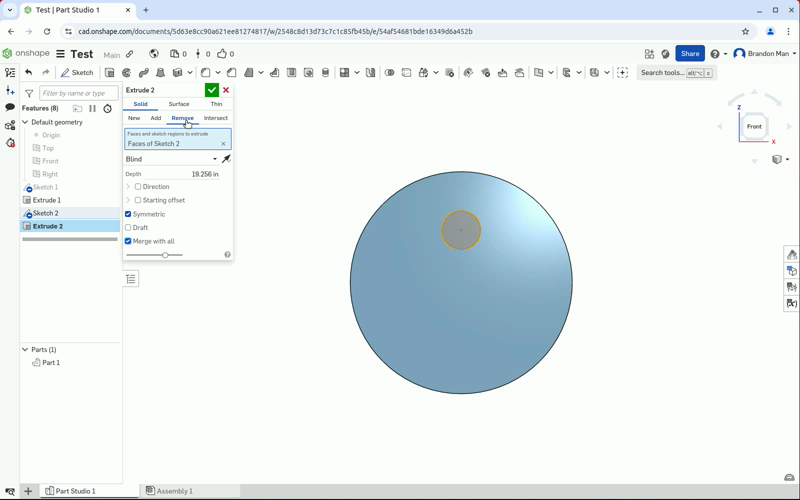
key(enter)
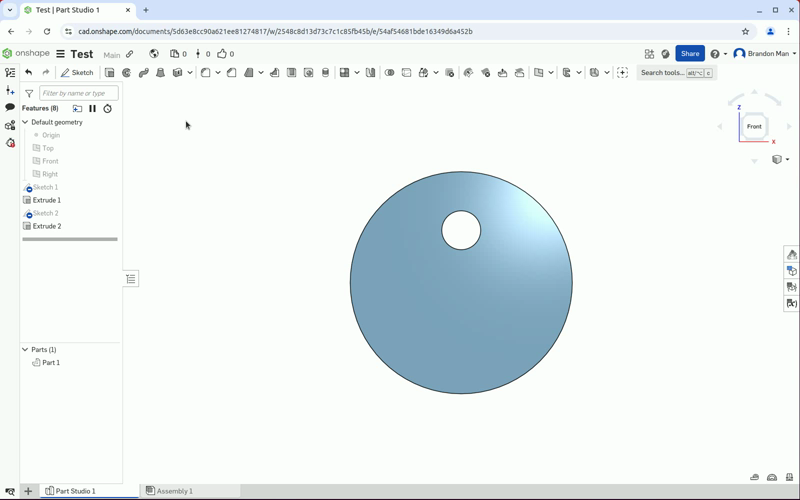
key(shift+h)
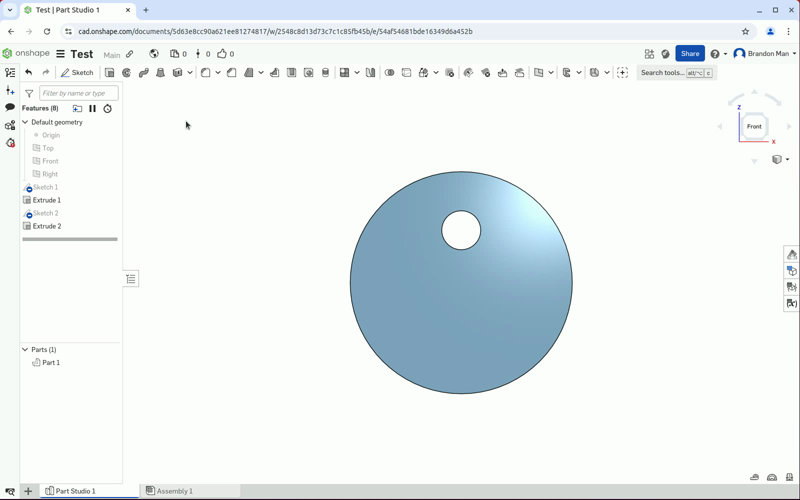
key(shift+h)
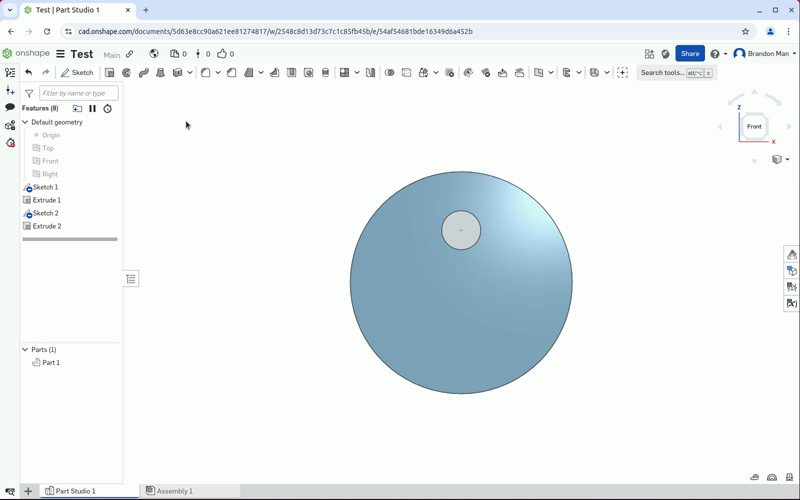
key(shift+7)
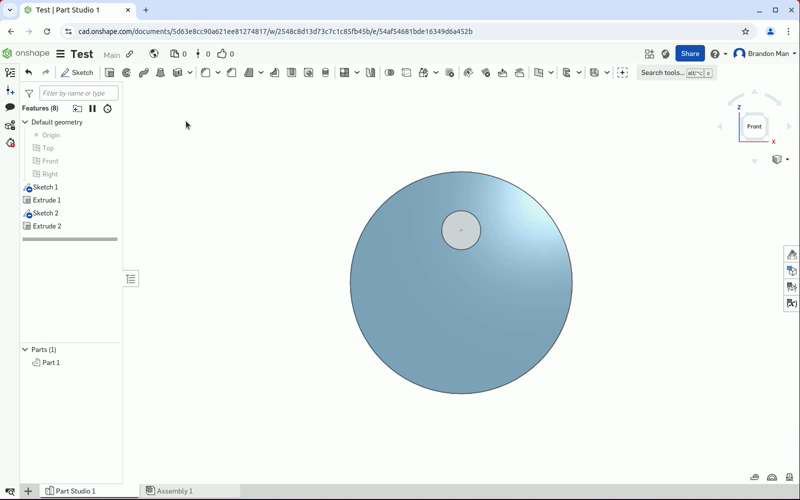
key(left, 2)
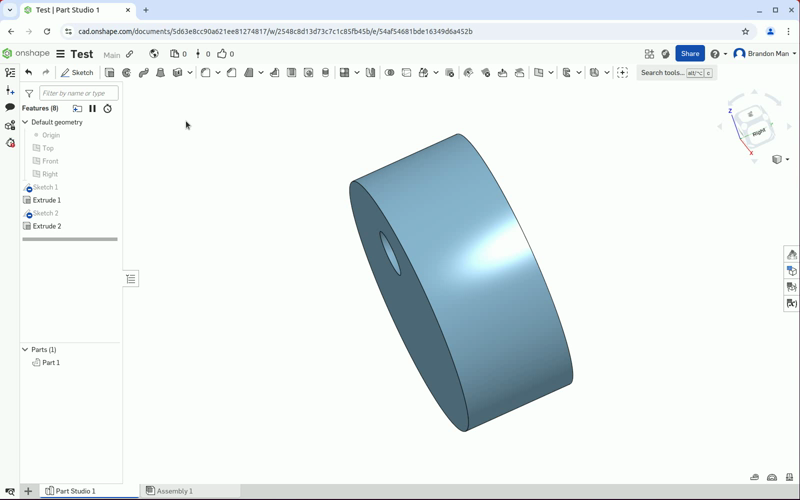
key(down, 2)
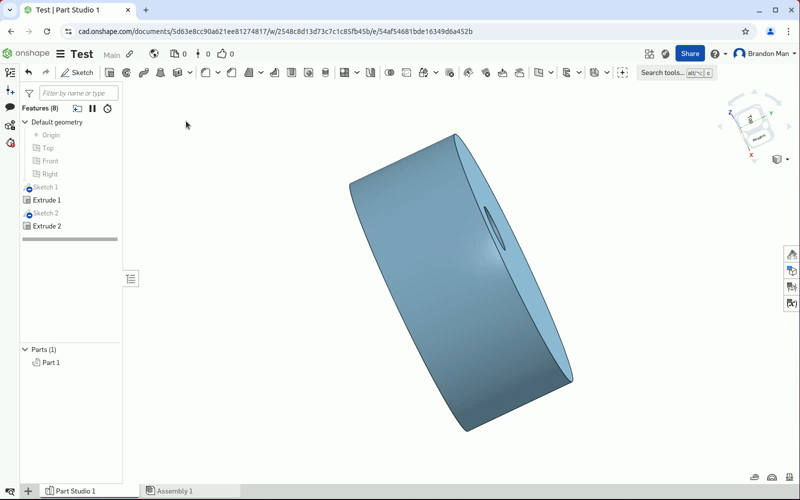
key(up, 2)
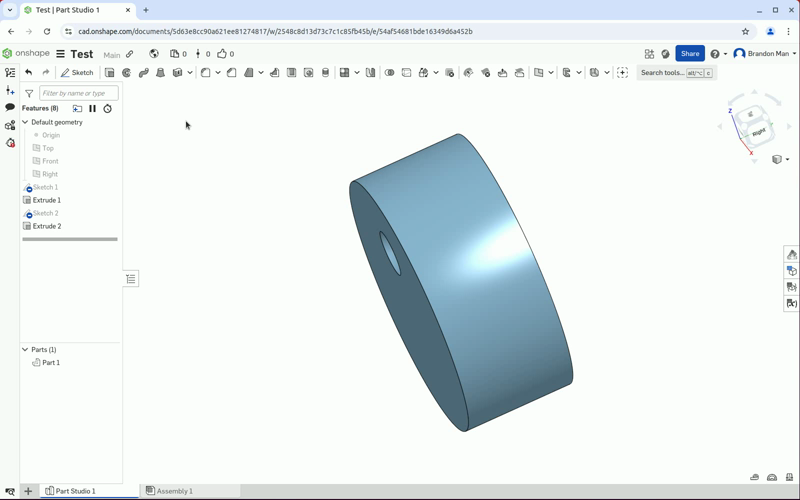
key(right, 2)
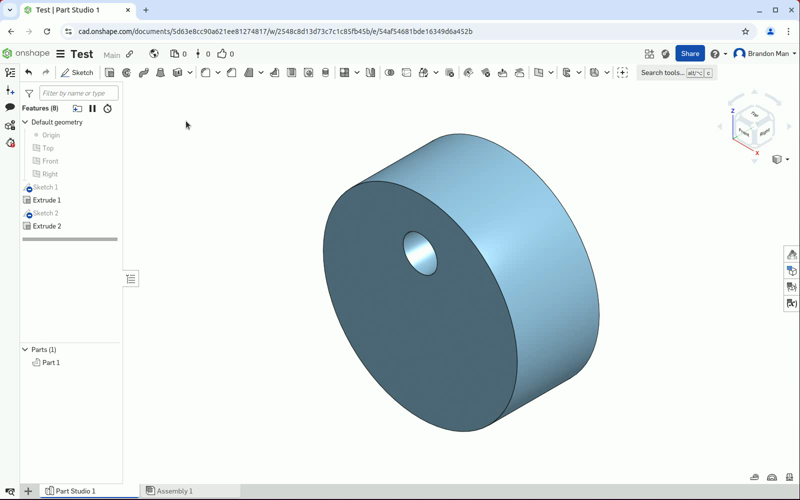
mouse_move(73, 189)
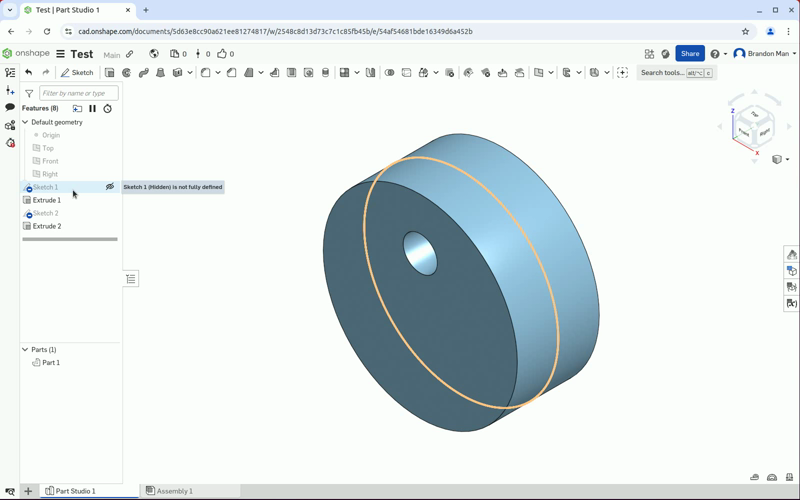
click(73, 189)